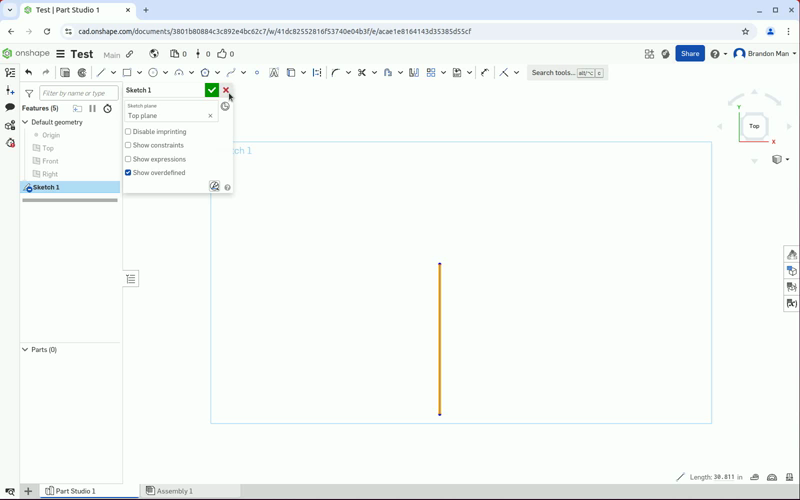
key(shift+h)
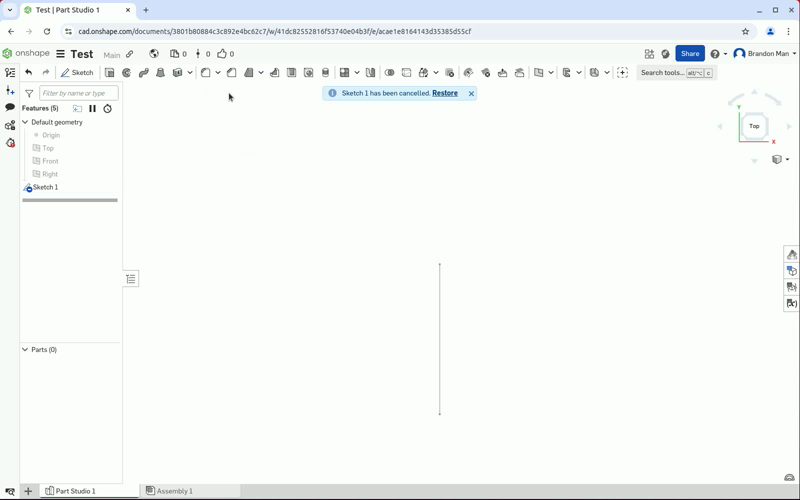
key(shift+s)
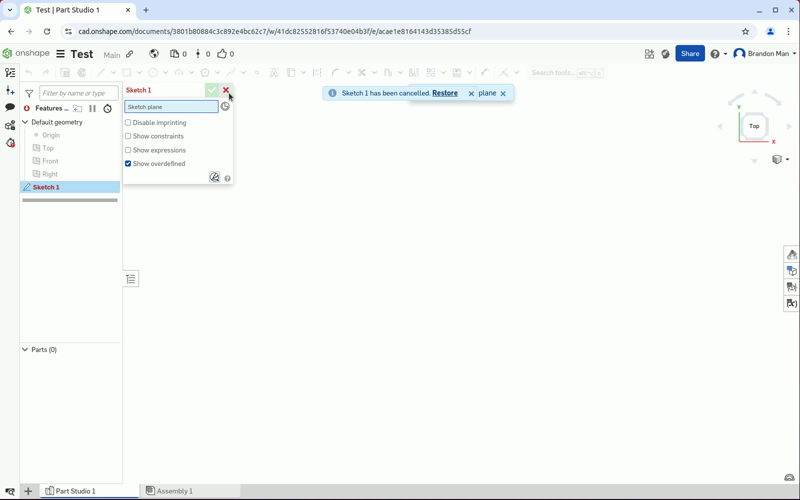
mouse_move(73, 150)
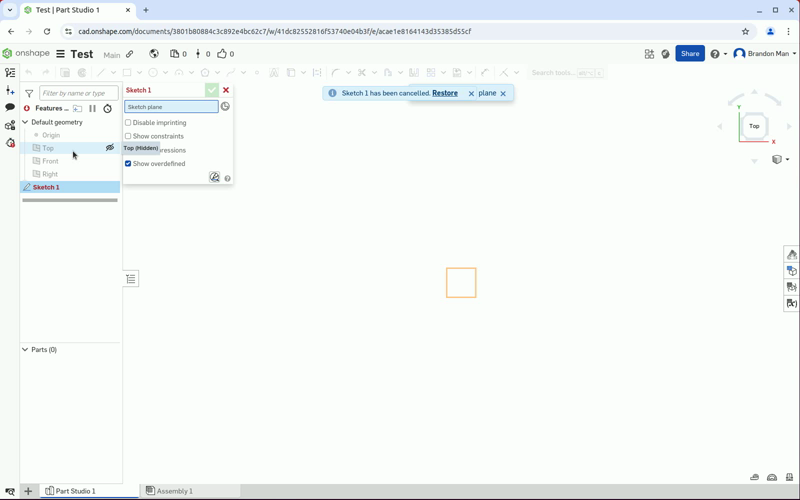
click(73, 150)
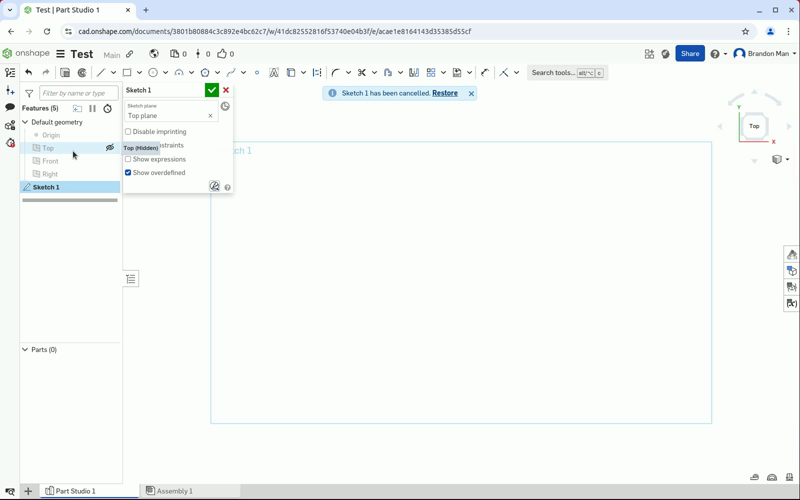
mouse_move(73, 352)
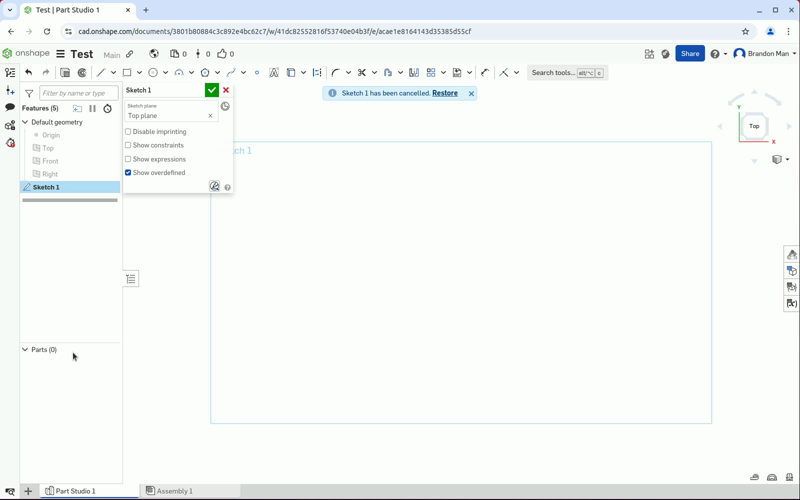
key(y)
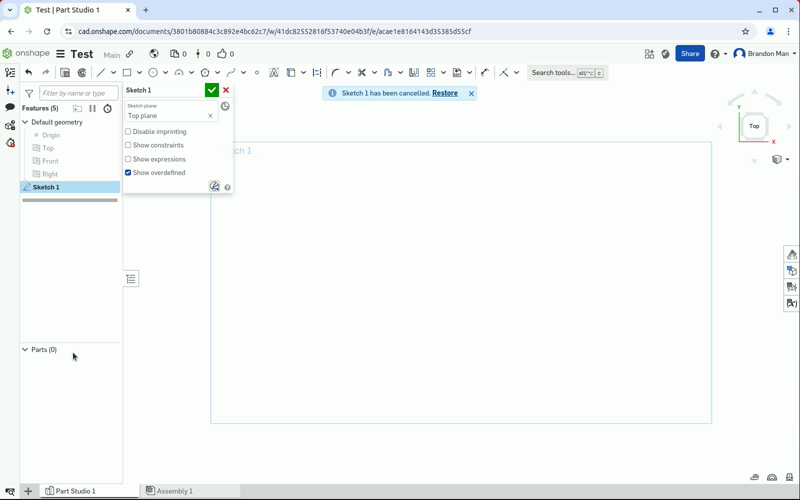
key(l)
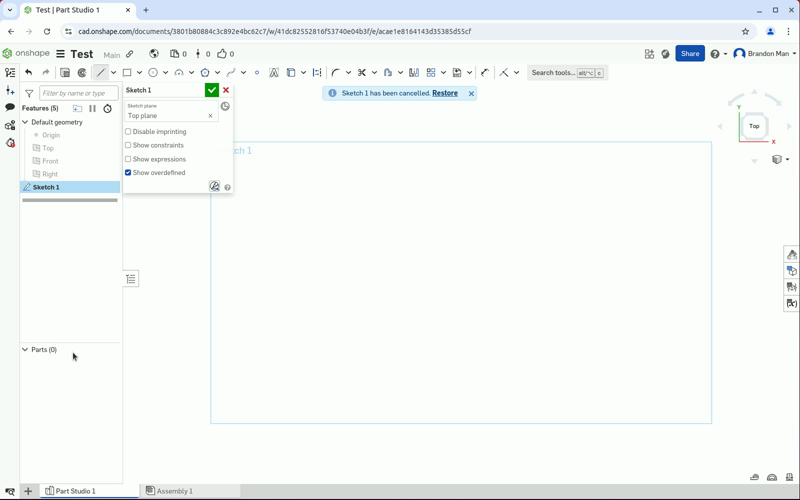
key_down(shift)
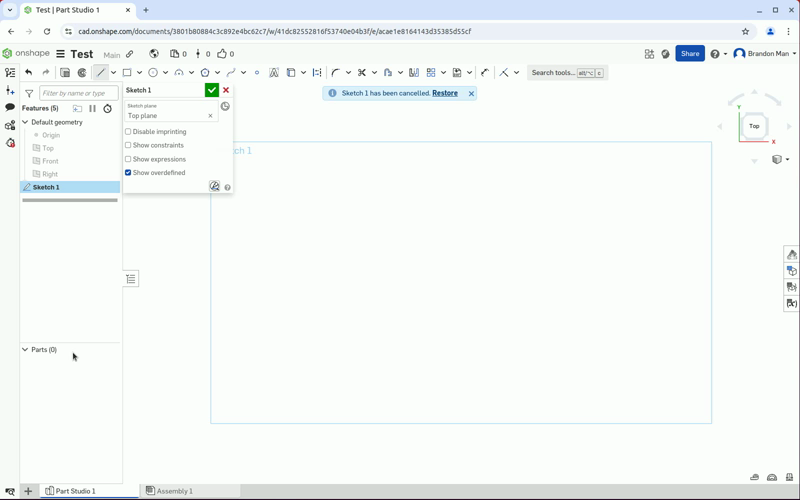
mouse_move(348, 356)
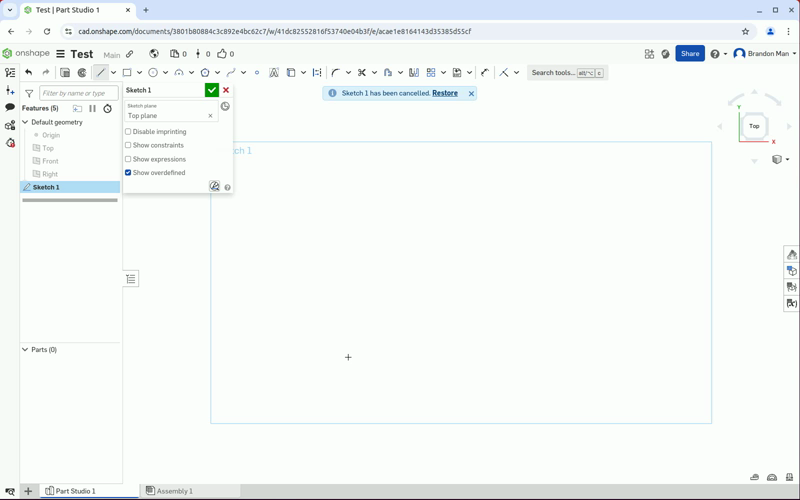
click(348, 356)
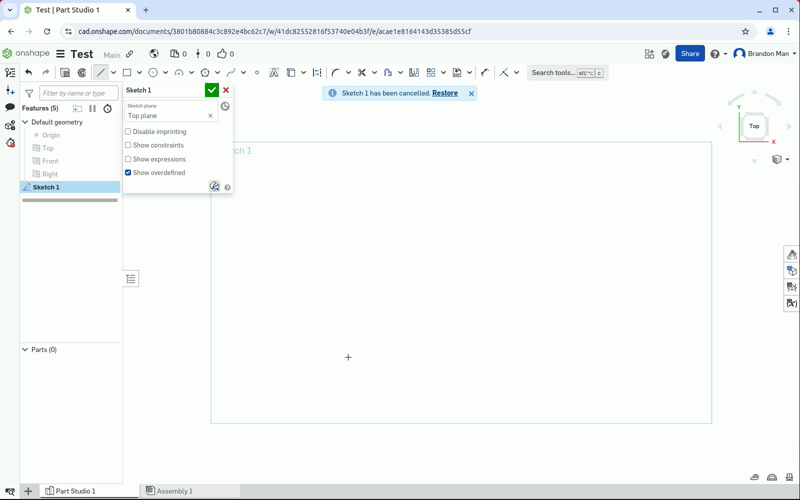
key_up(shift)
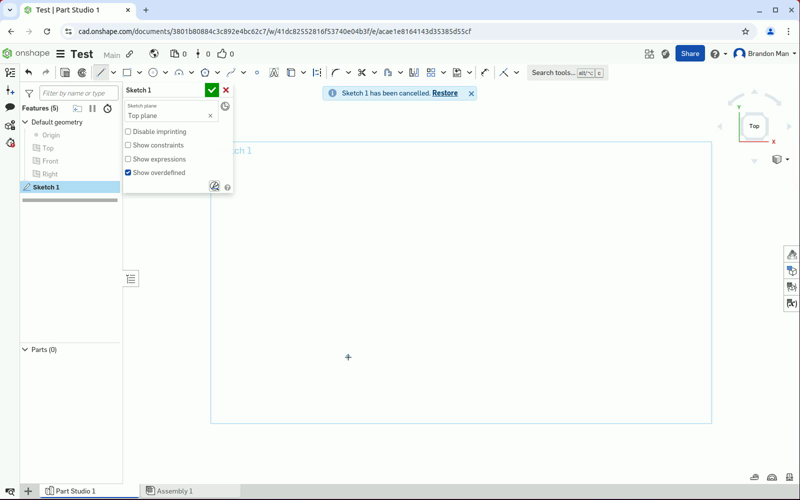
key_down(shift)
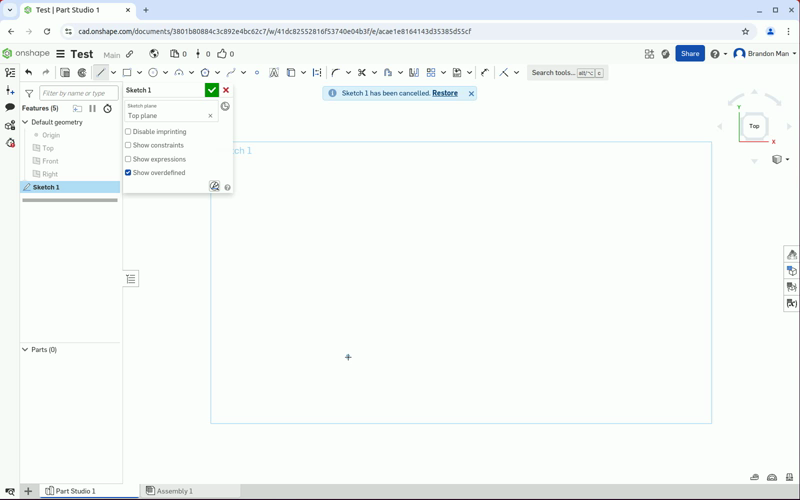
mouse_move(572, 356)
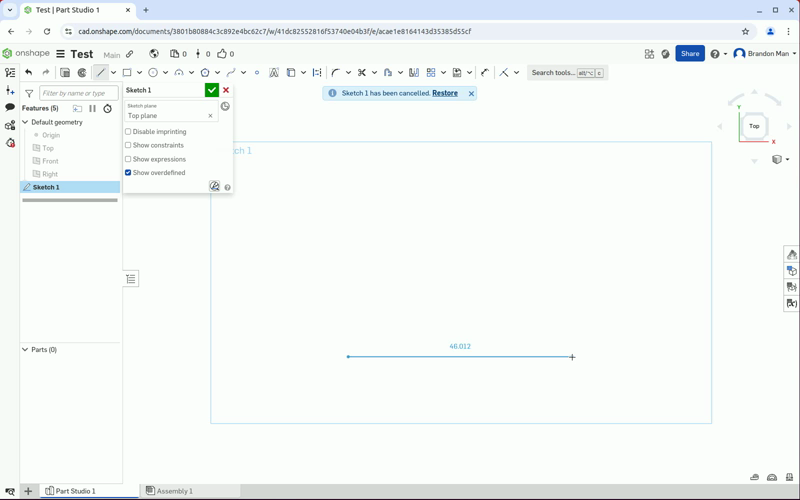
click(572, 356)
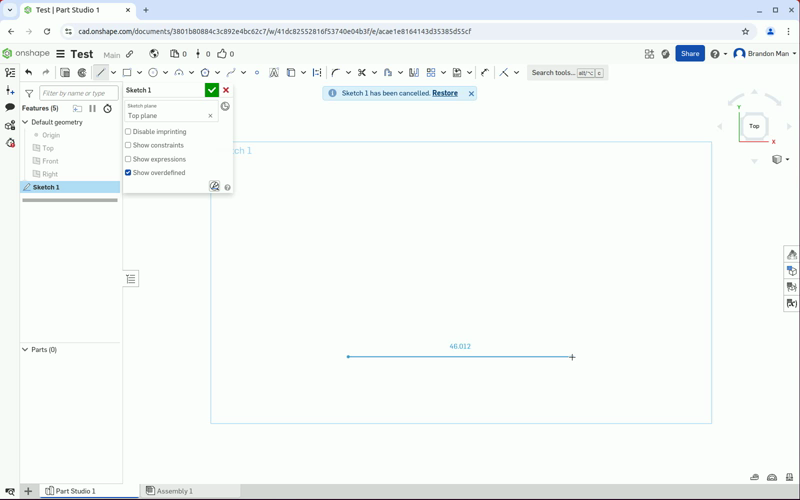
key_up(shift)
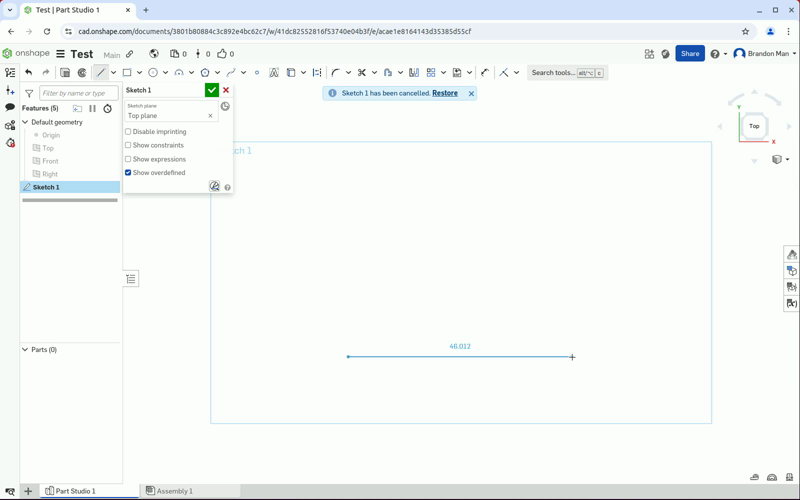
key_down(shift)
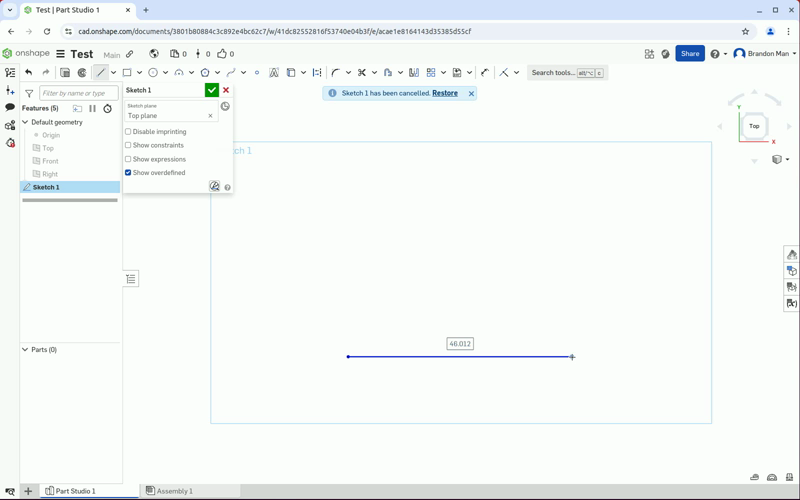
mouse_move(572, 210)
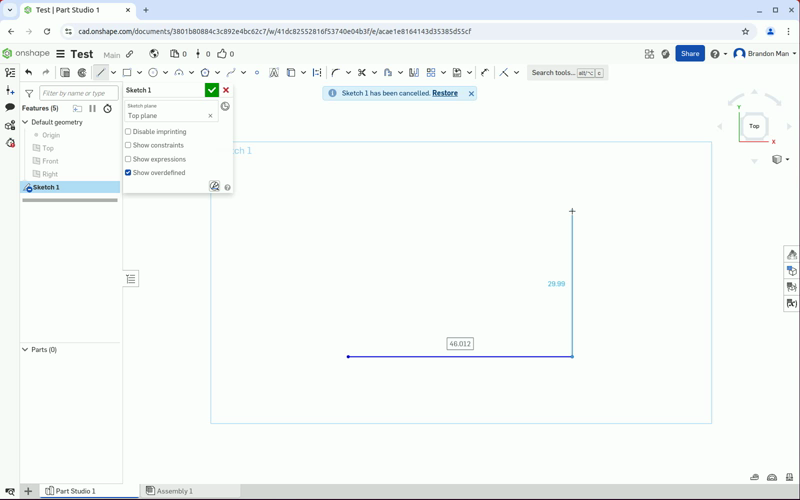
click(572, 210)
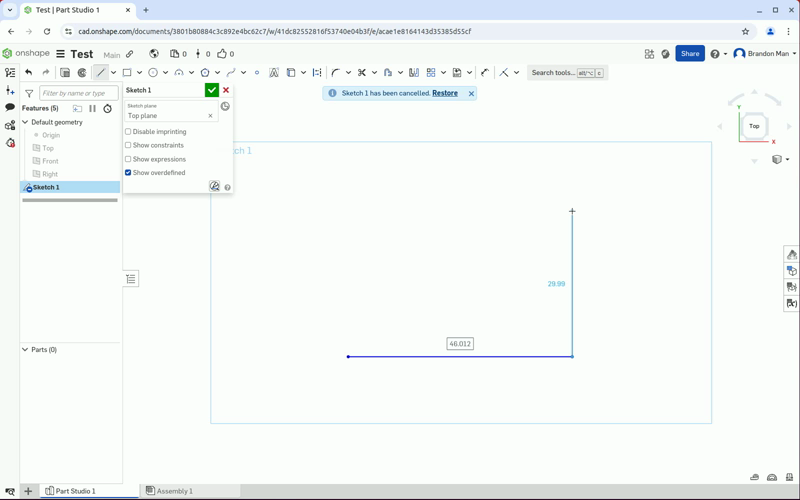
key_up(shift)
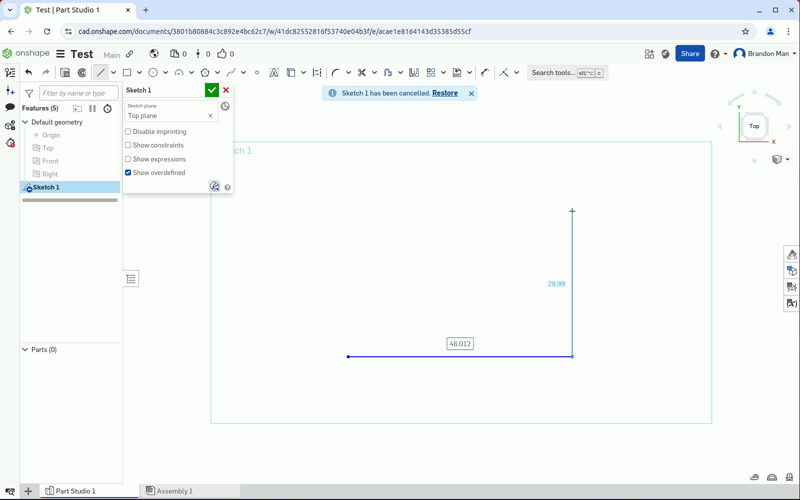
key_down(shift)
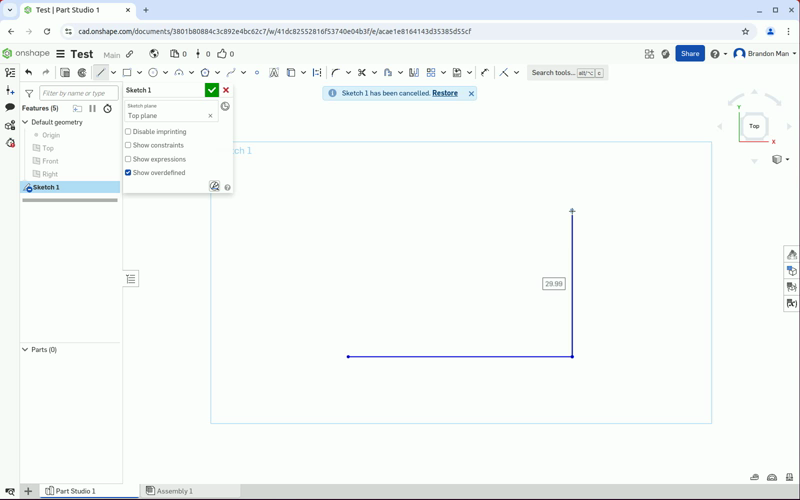
mouse_move(348, 210)
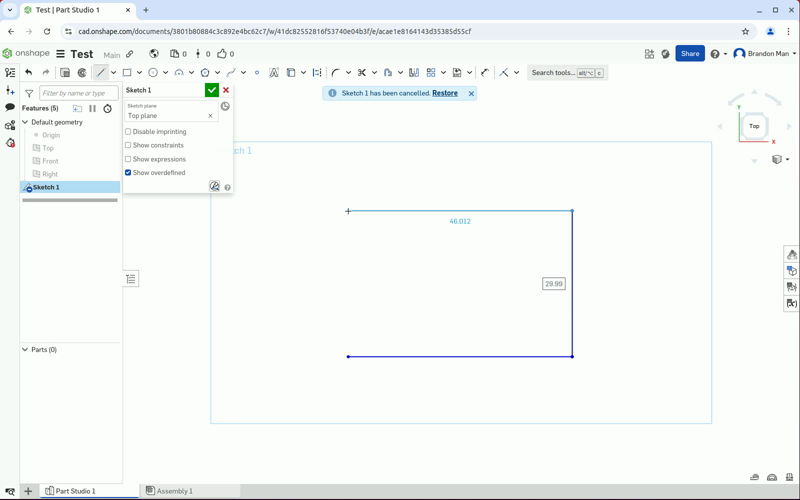
click(348, 210)
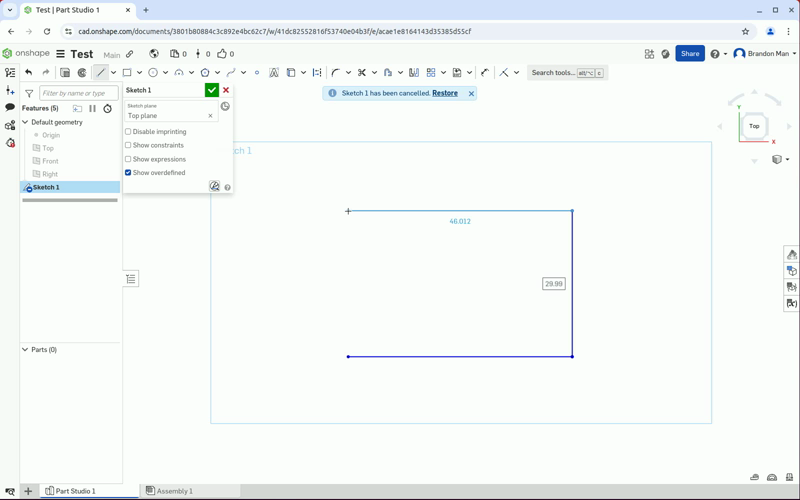
key_up(shift)
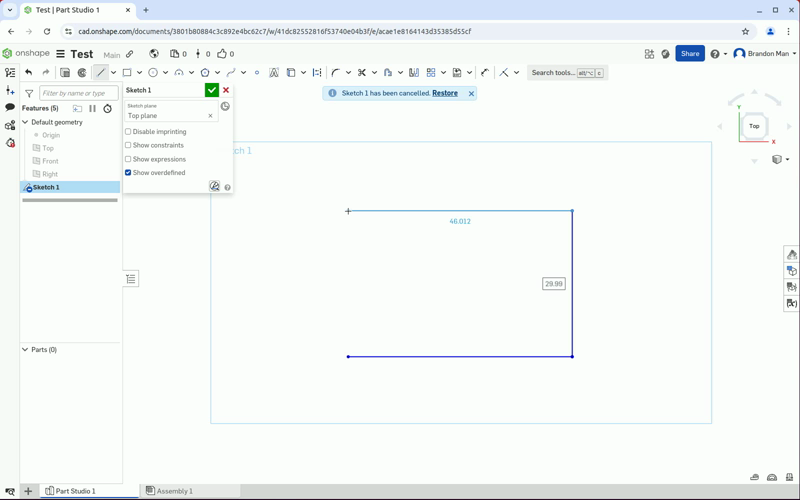
key_down(shift)
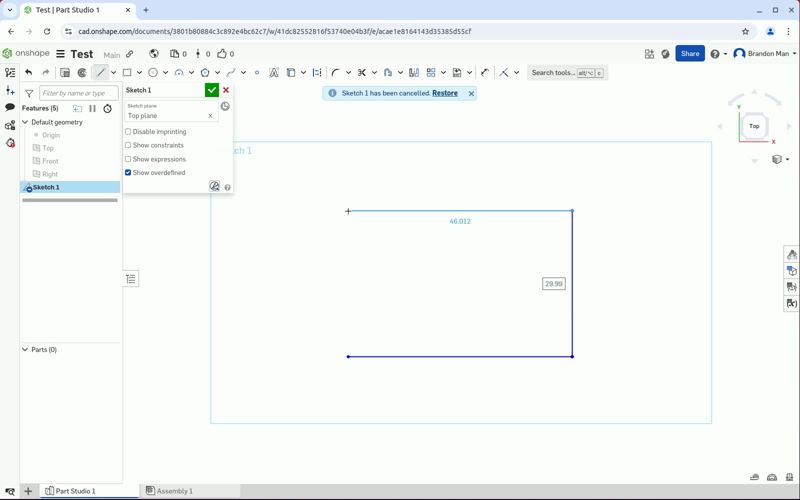
mouse_move(348, 356)
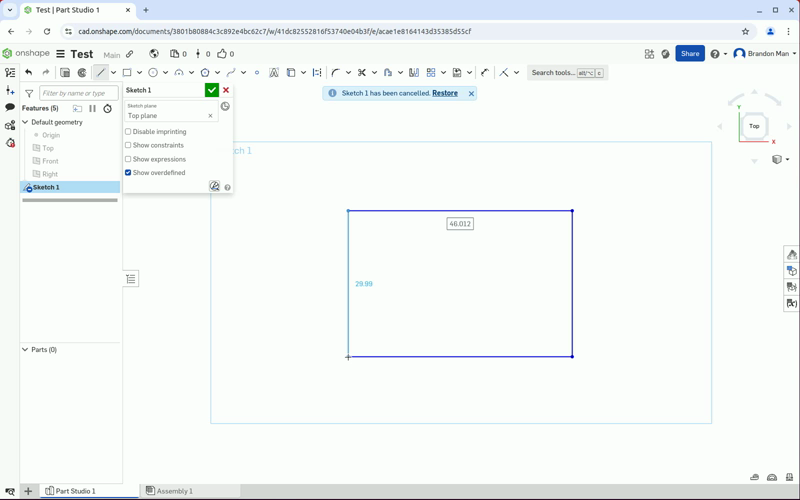
key_up(shift)
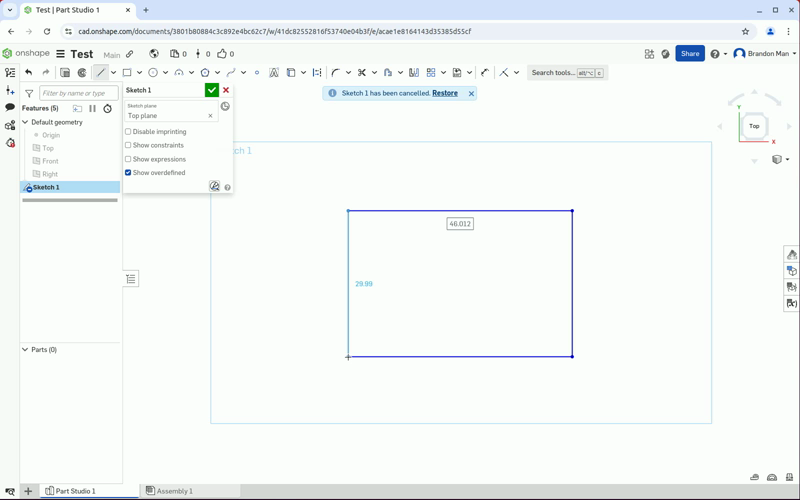
click(348, 356)
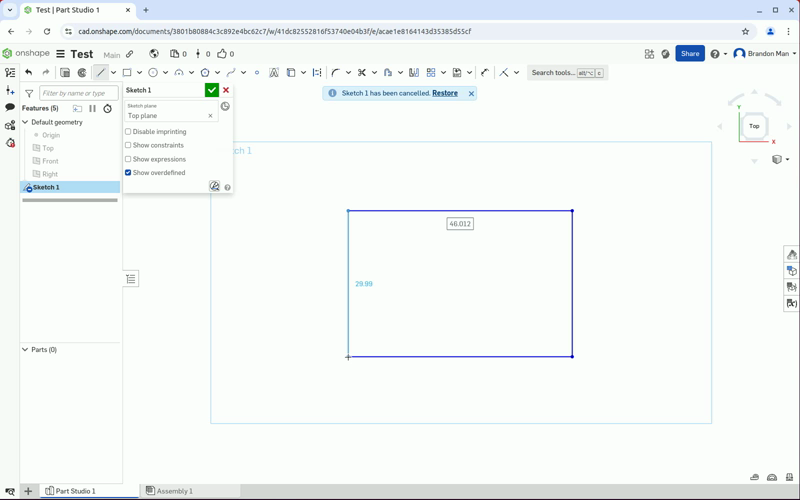
key(esc)
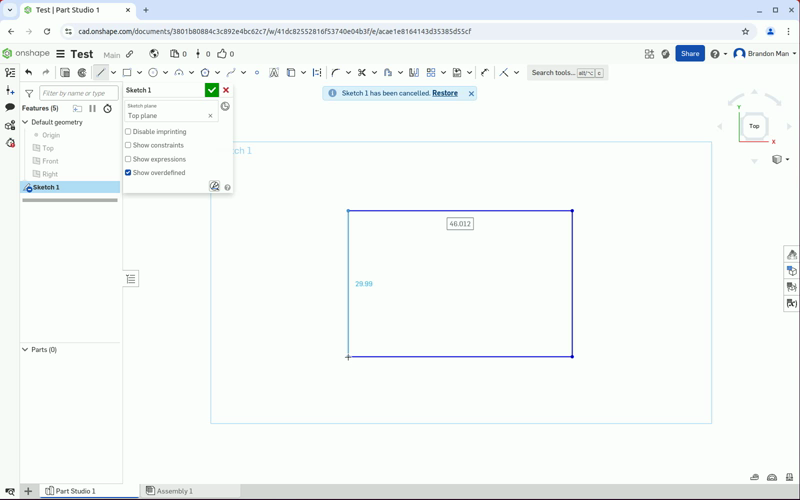
key(c)
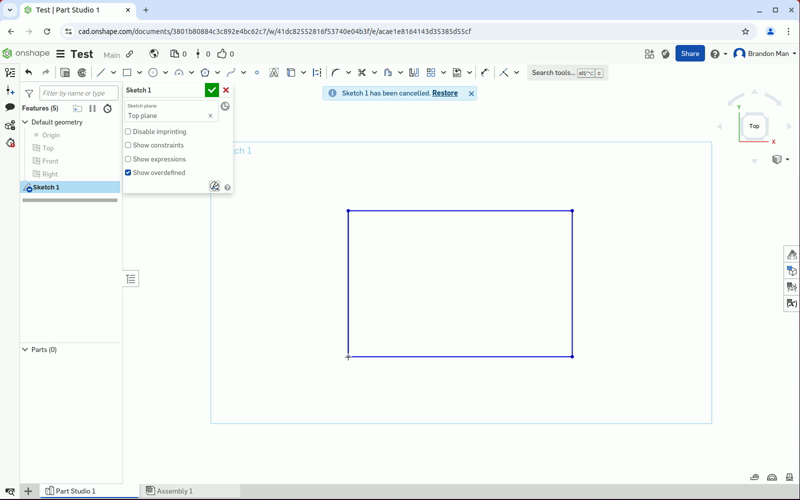
key_down(shift)
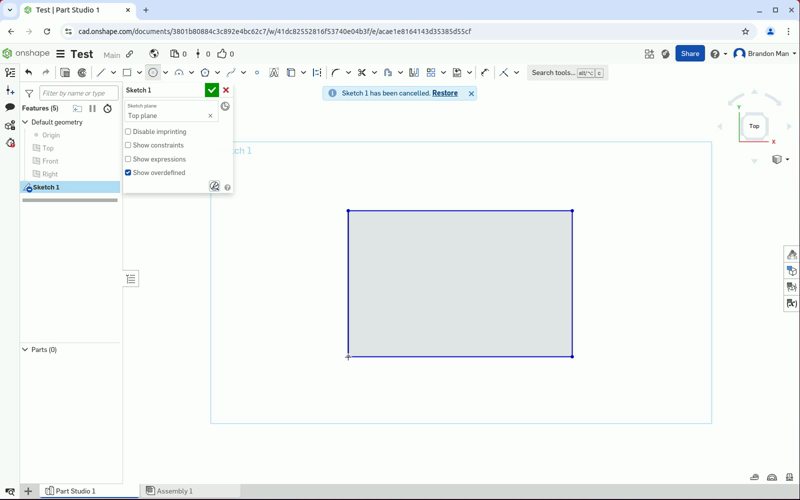
mouse_move(461, 283)
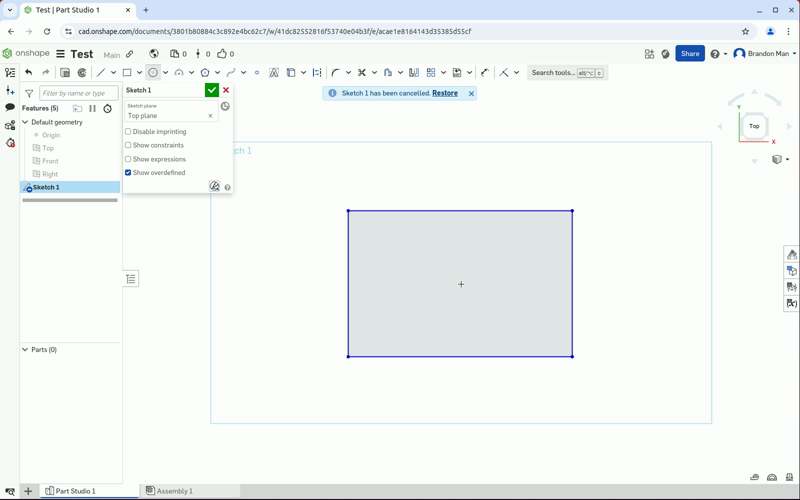
click(461, 283)
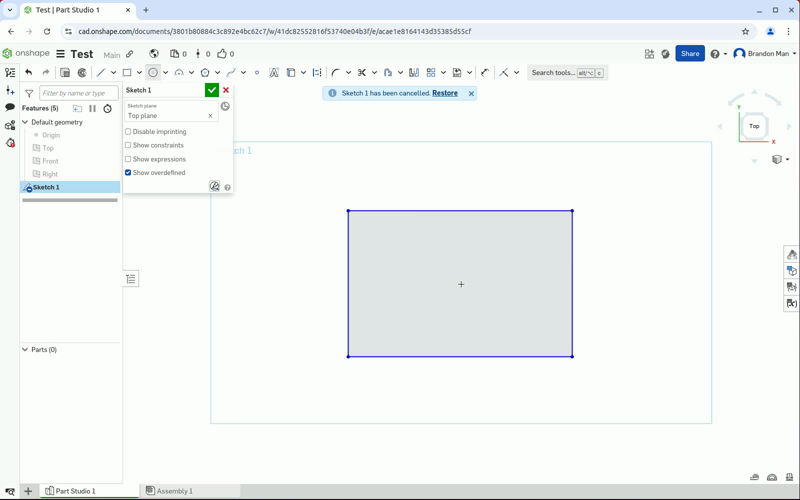
key_up(shift)
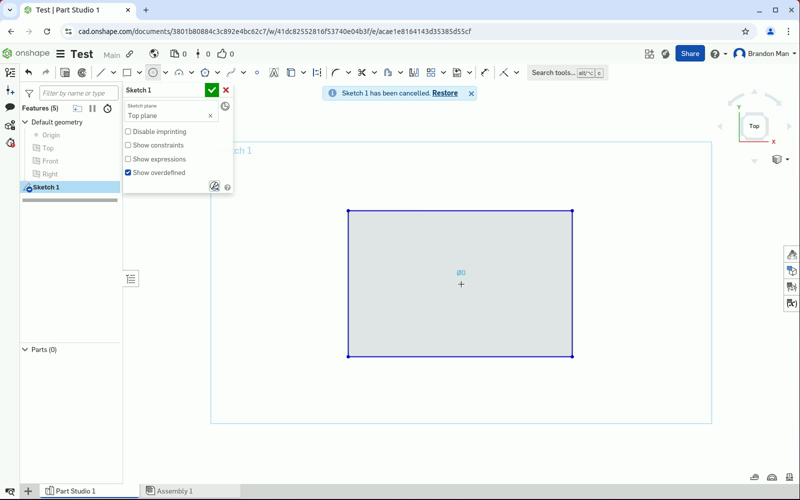
mouse_move(494, 283)
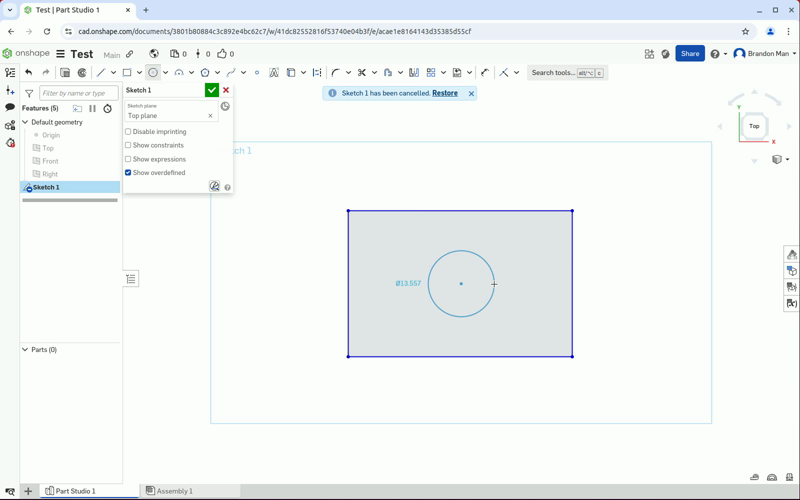
click(494, 283)
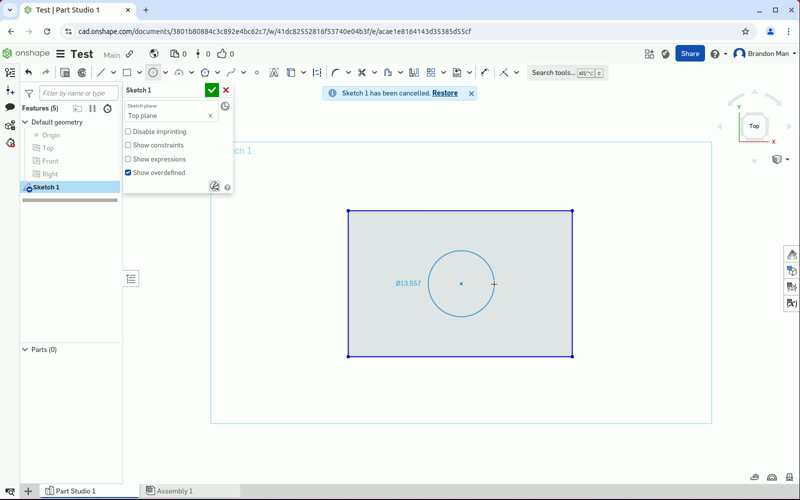
key(esc)
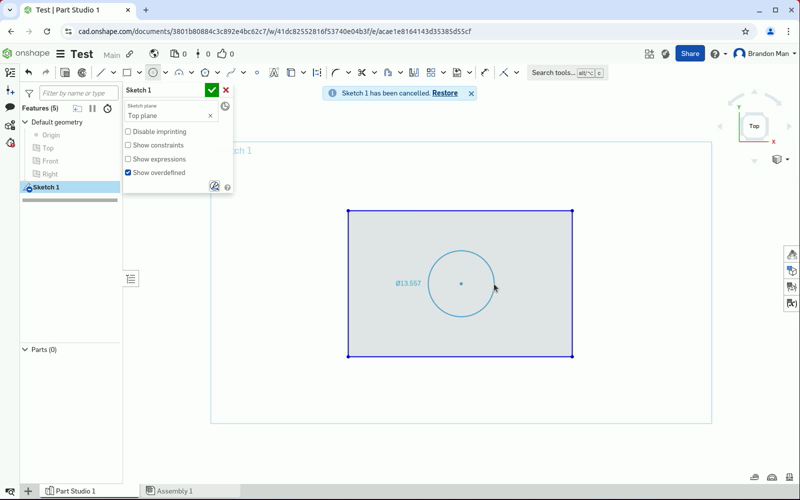
mouse_move(434, 236)
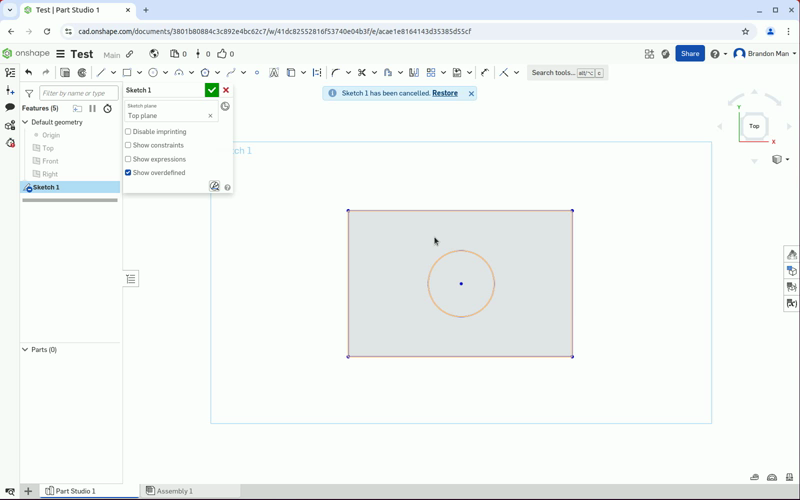
click(434, 236)
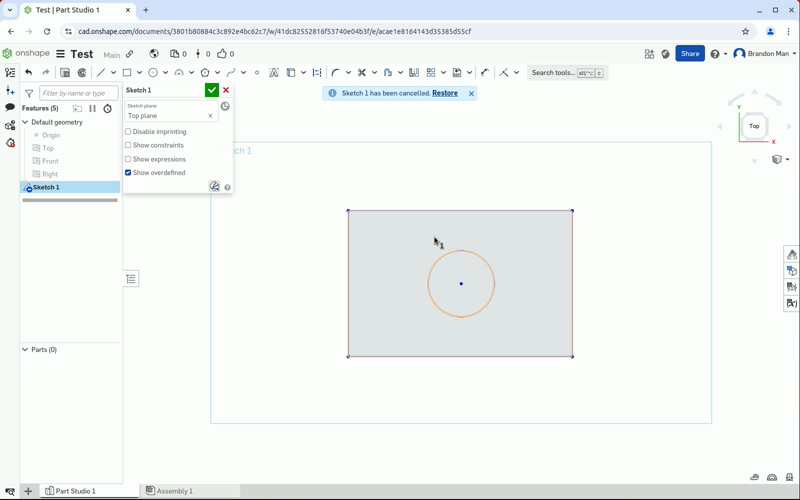
mouse_move(73, 352)
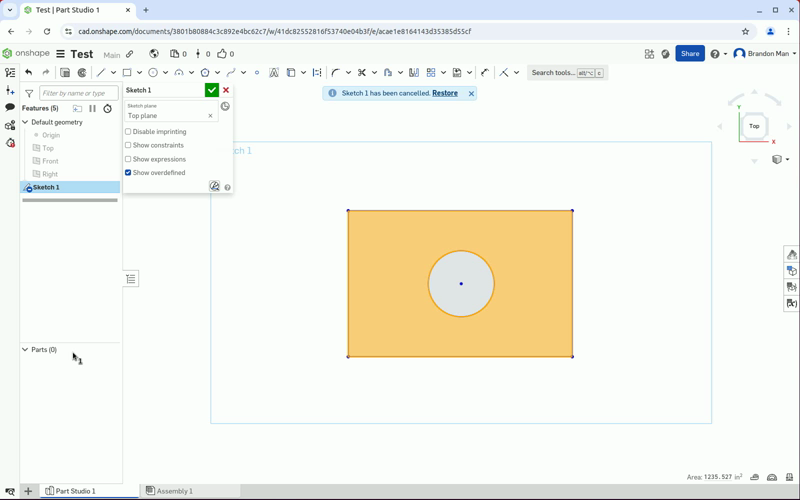
key(shift+y)
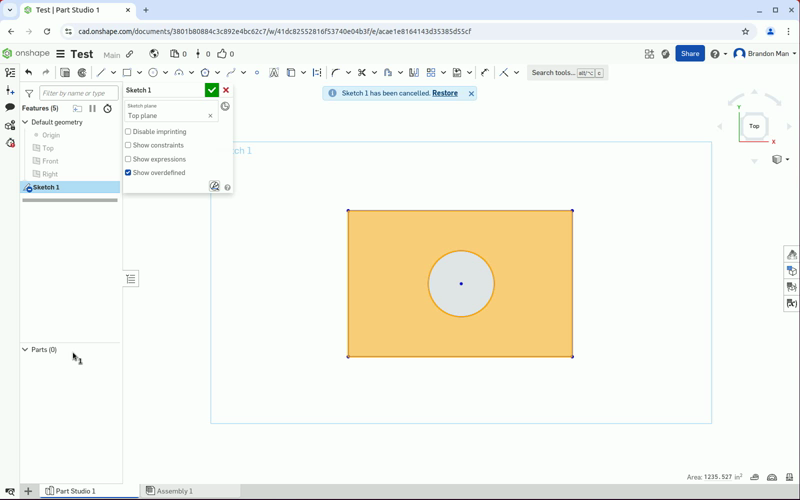
key(shift+e)
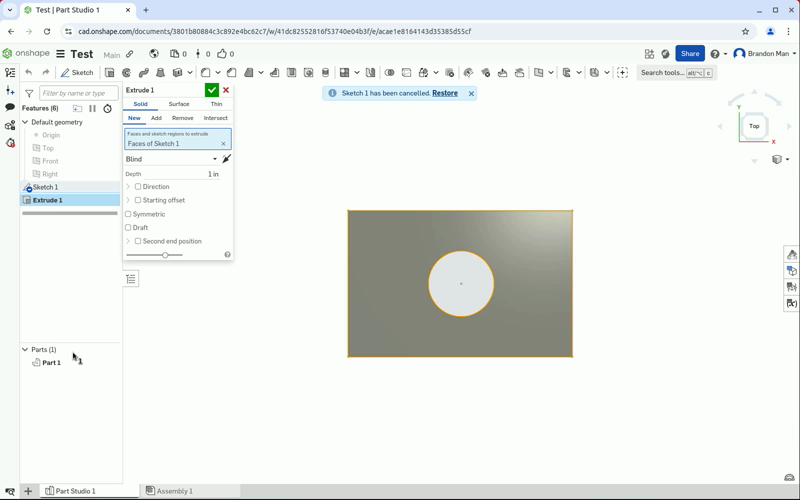
mouse_move(143, 106)
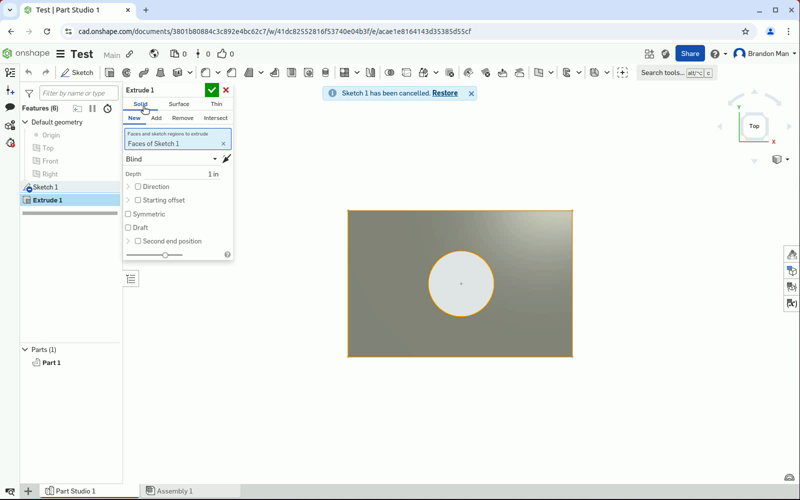
click(143, 106)
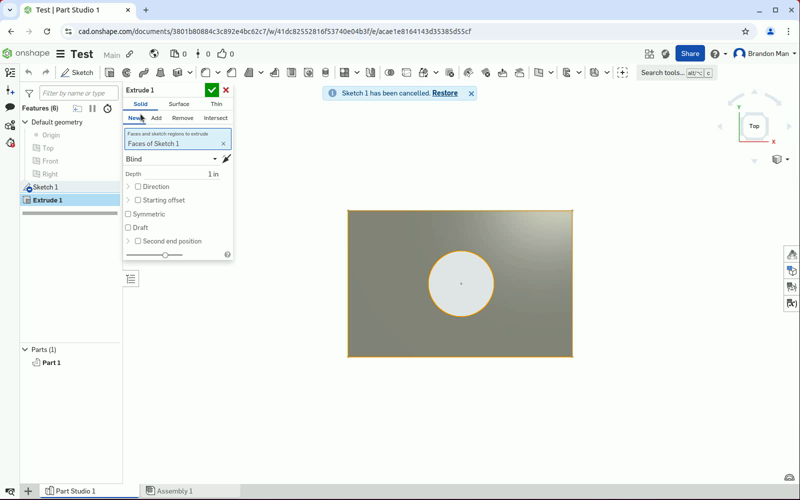
mouse_move(137, 120)
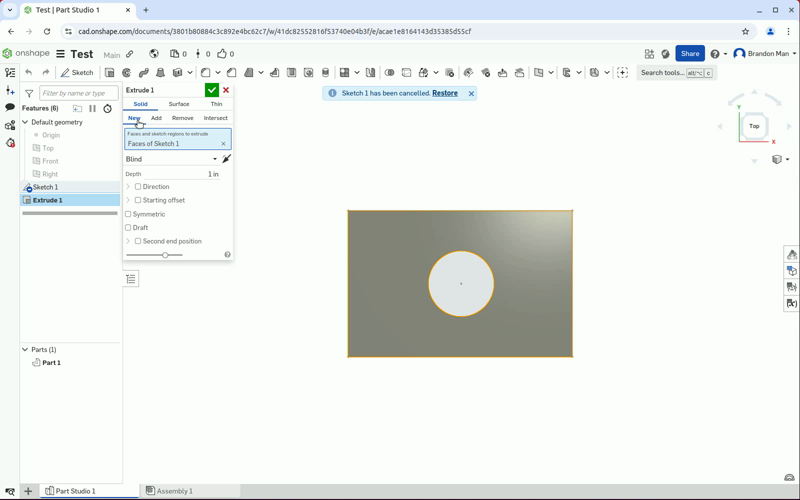
click(137, 120)
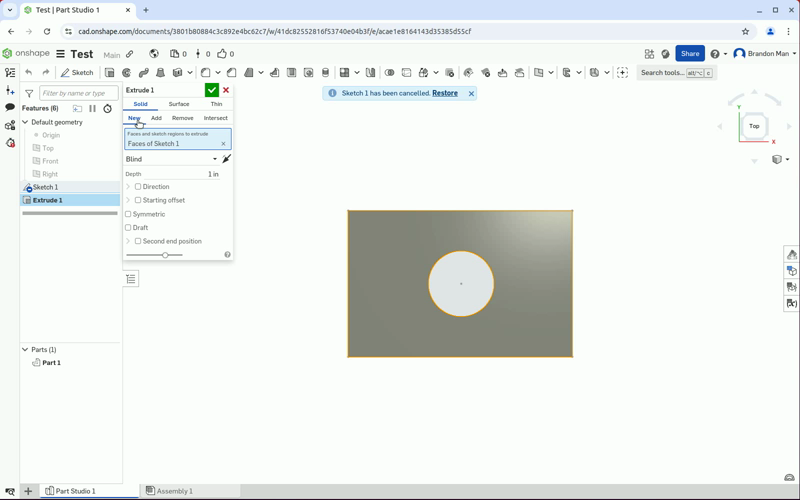
key(tab, 4)
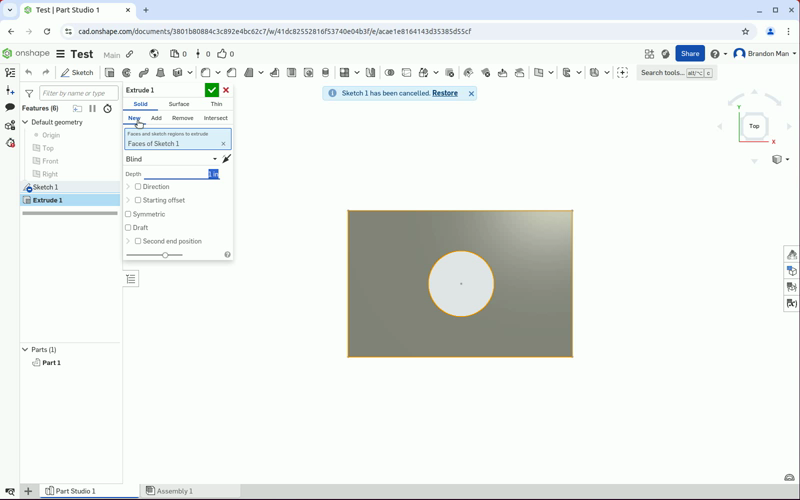
text(9.628)
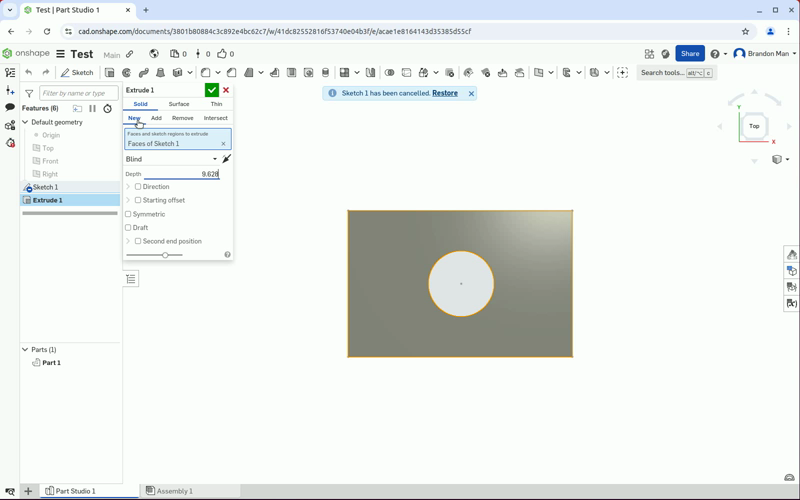
key(enter)
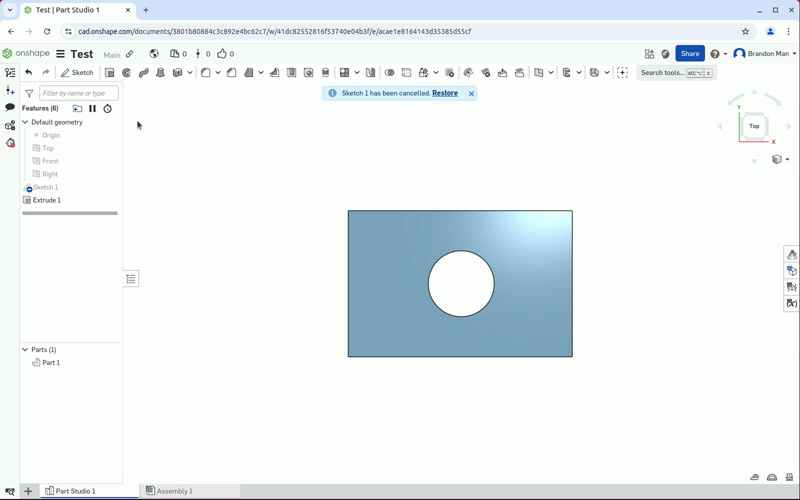
key(shift+h)
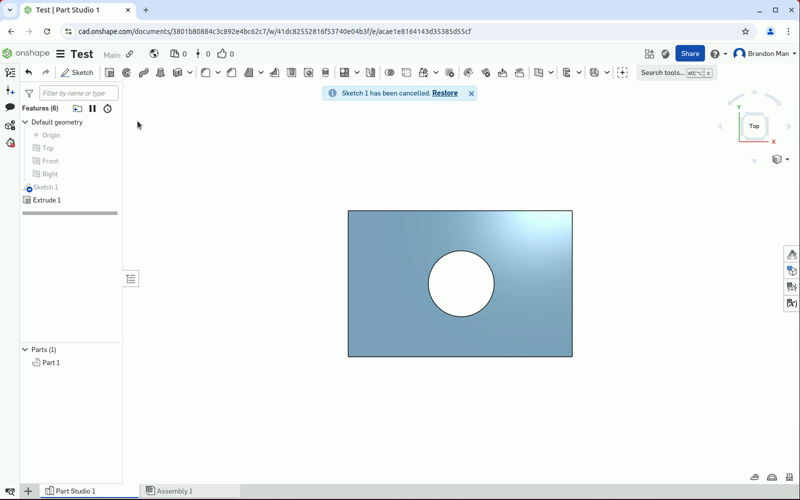
key(shift+h)
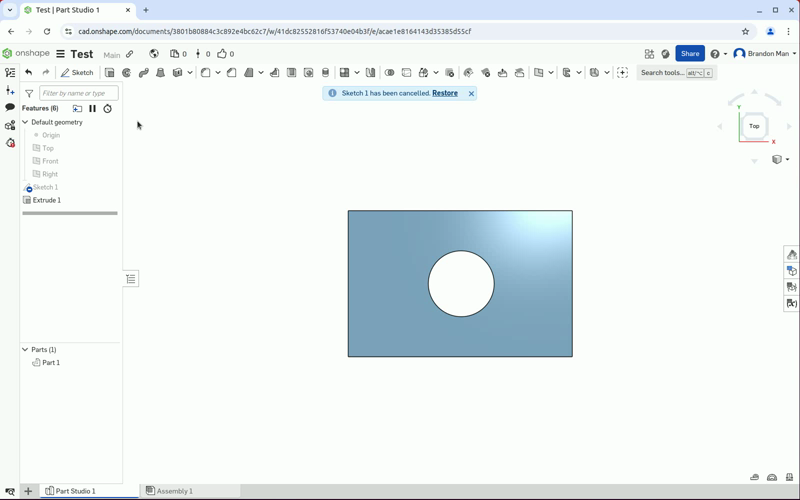
mouse_move(73, 189)
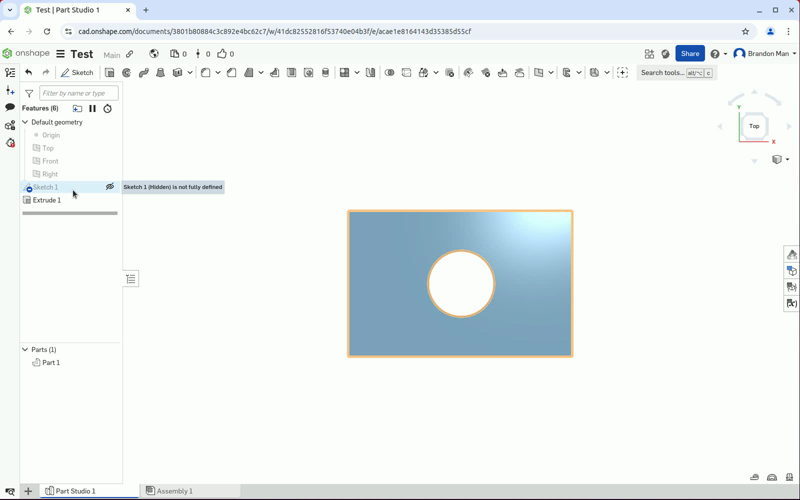
click(73, 189)
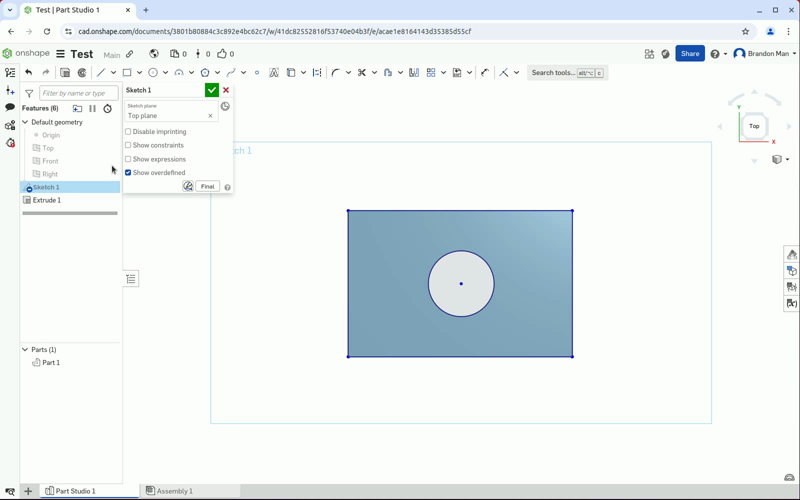
mouse_move(229, 92)
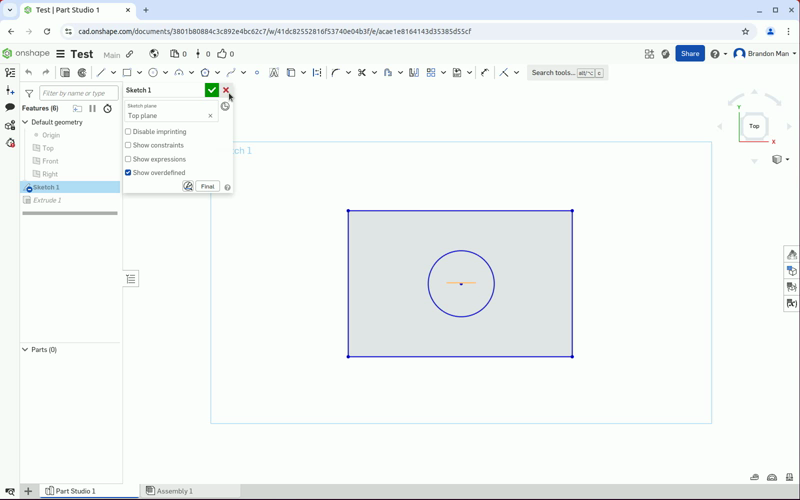
click(229, 92)
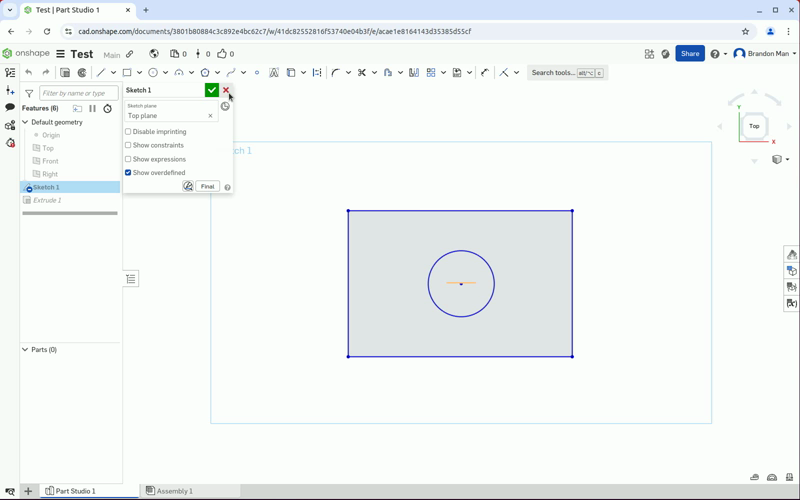
key(shift+s)
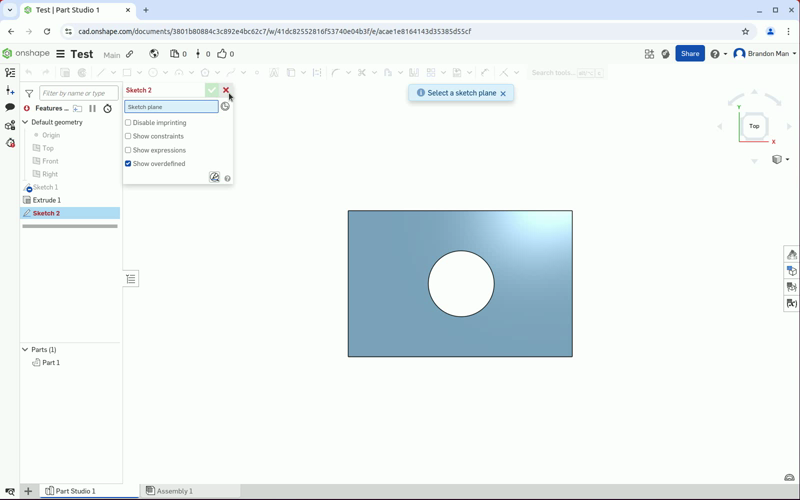
mouse_move(73, 150)
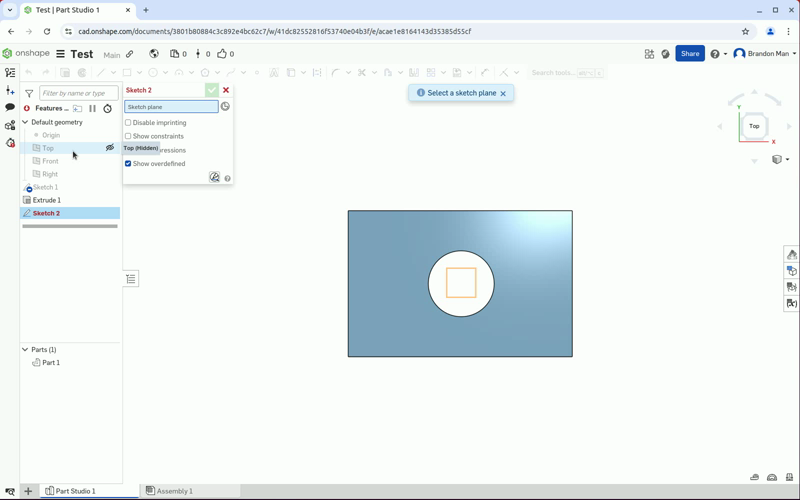
click(73, 150)
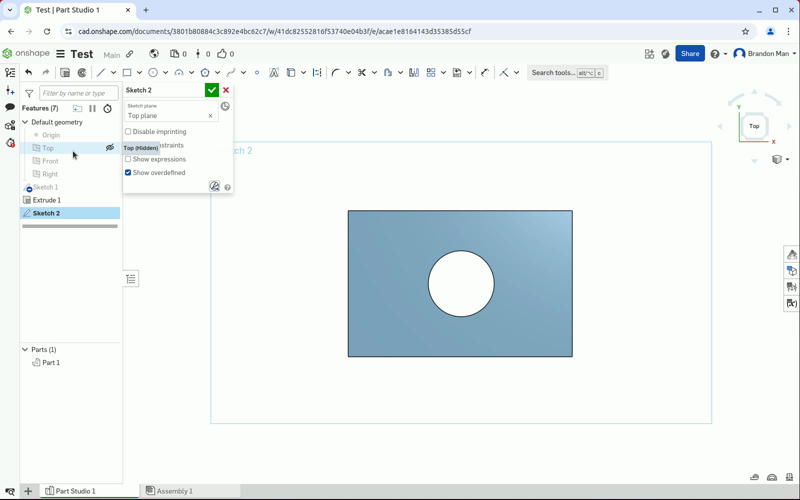
mouse_move(73, 352)
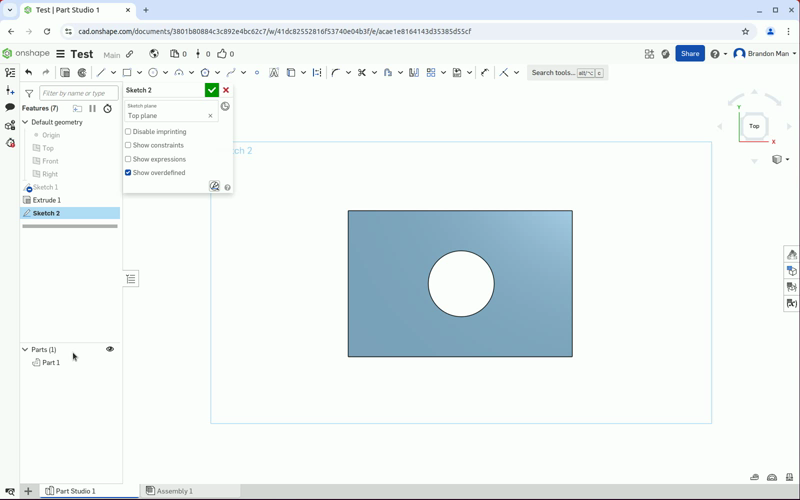
key(y)
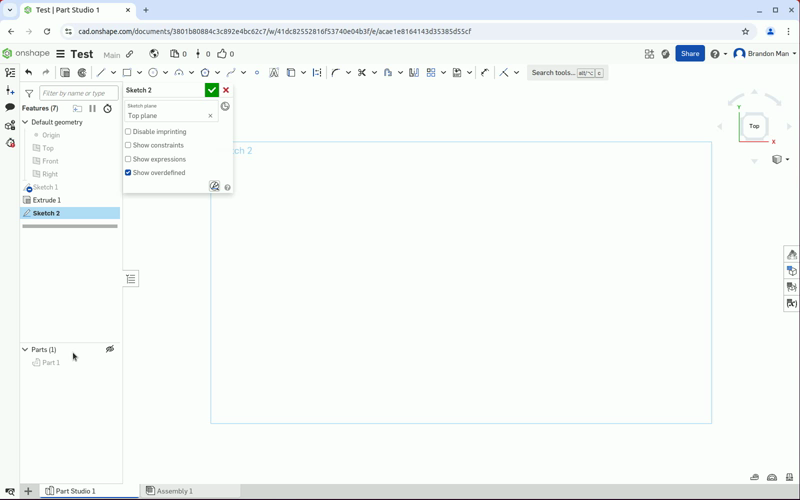
key(c)
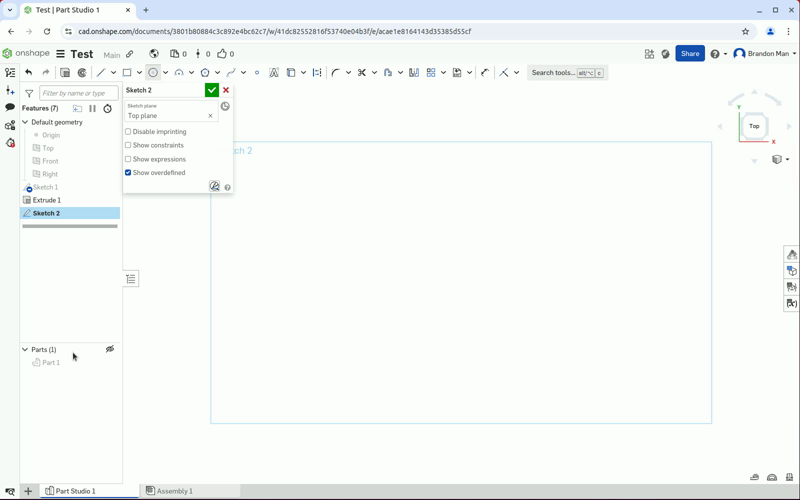
key_down(shift)
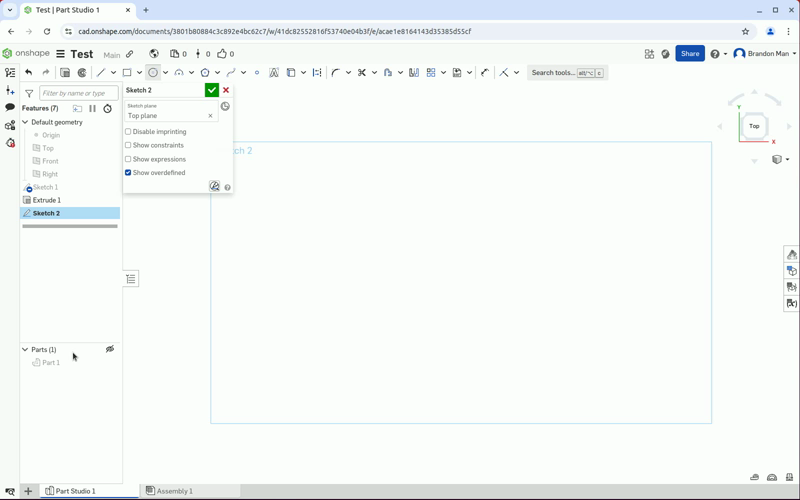
mouse_move(461, 282)
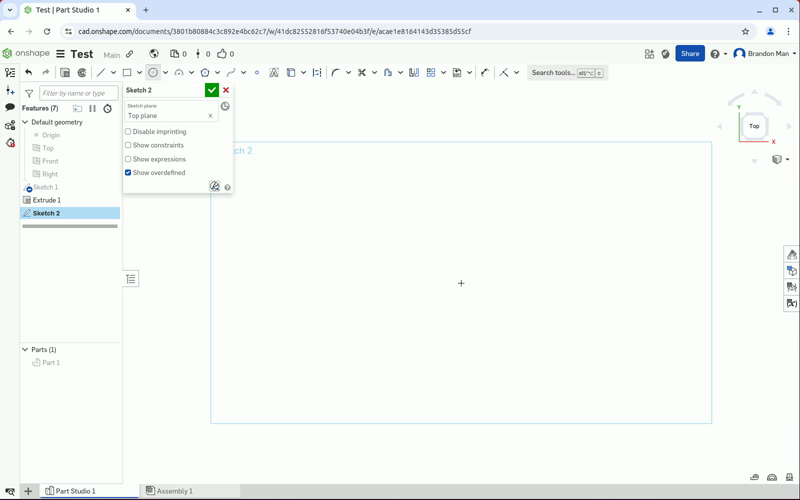
click(461, 282)
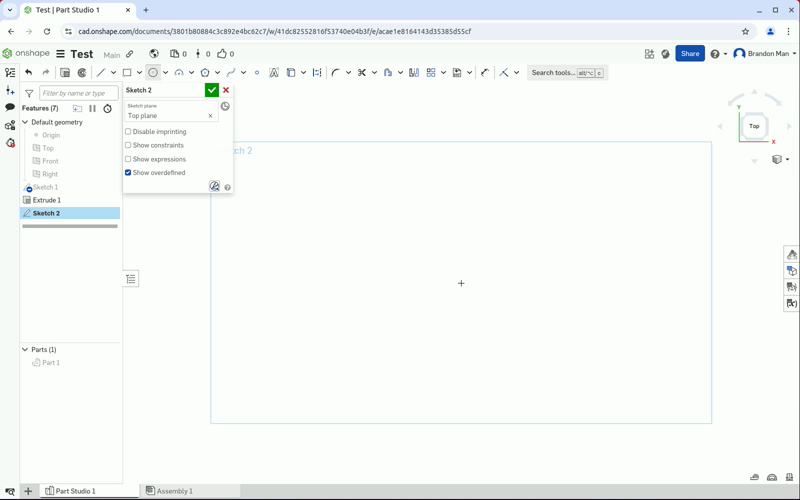
key_up(shift)
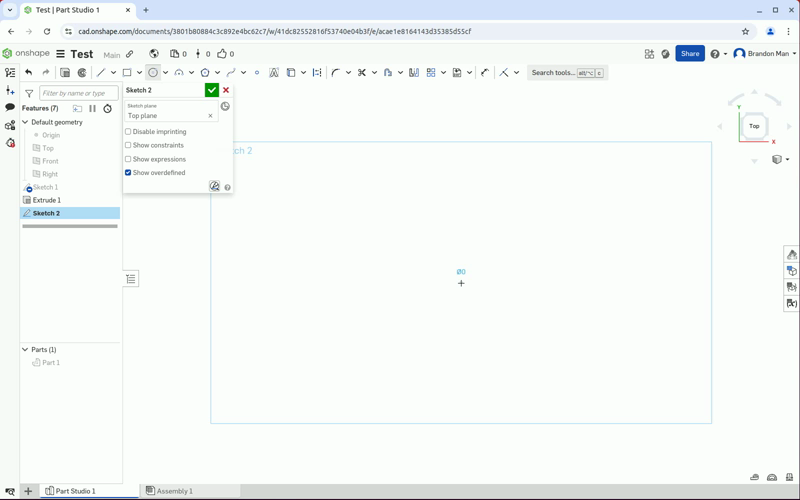
mouse_move(495, 282)
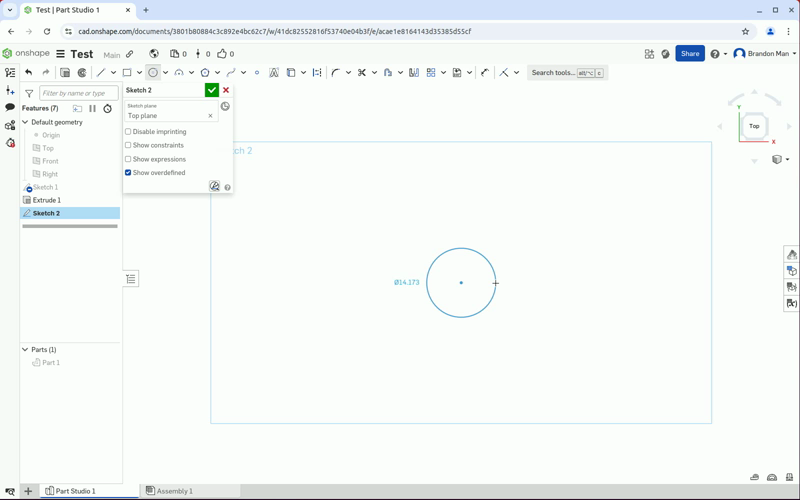
click(495, 282)
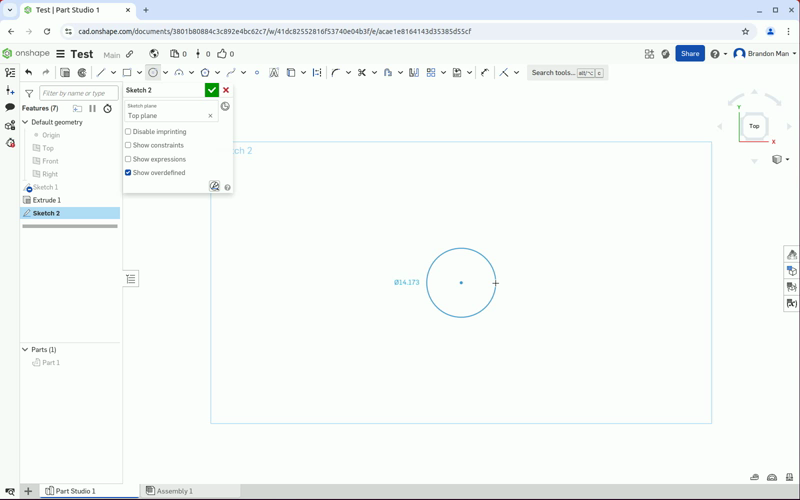
key(esc)
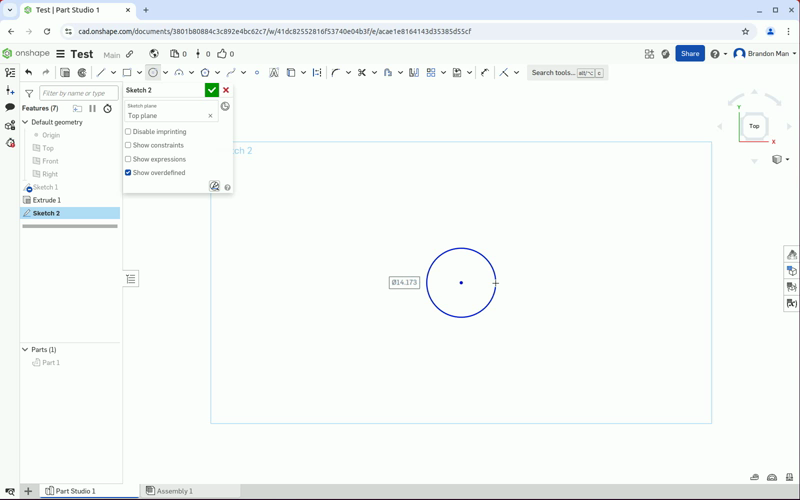
mouse_move(489, 282)
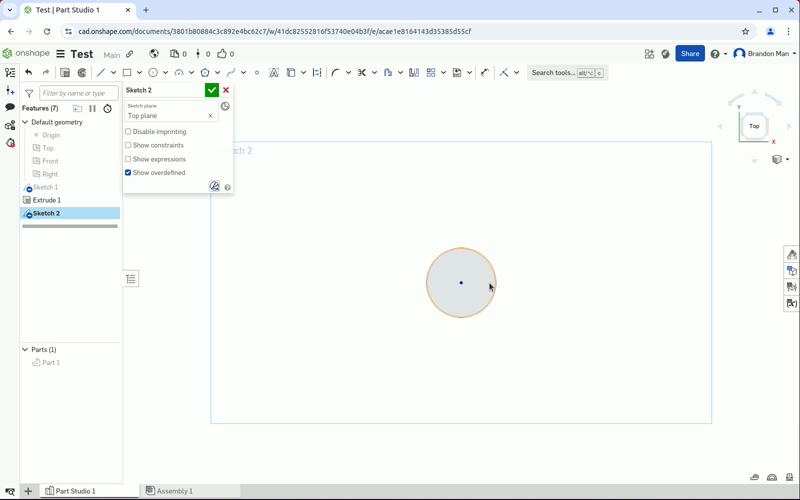
click(489, 282)
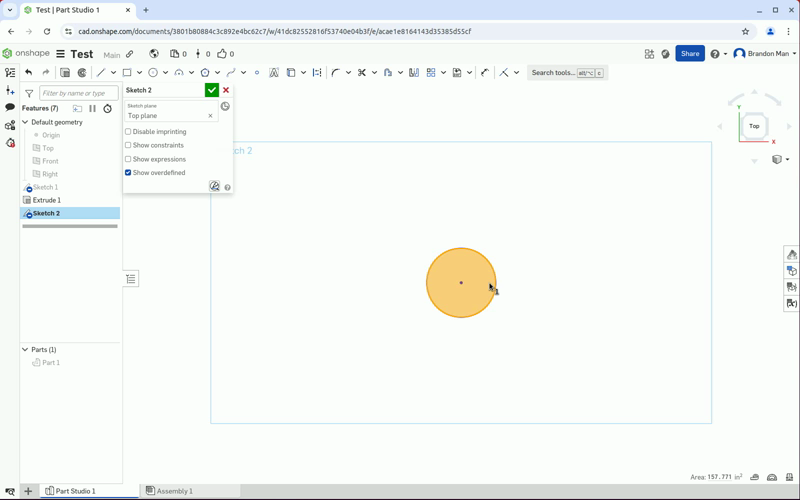
mouse_move(73, 352)
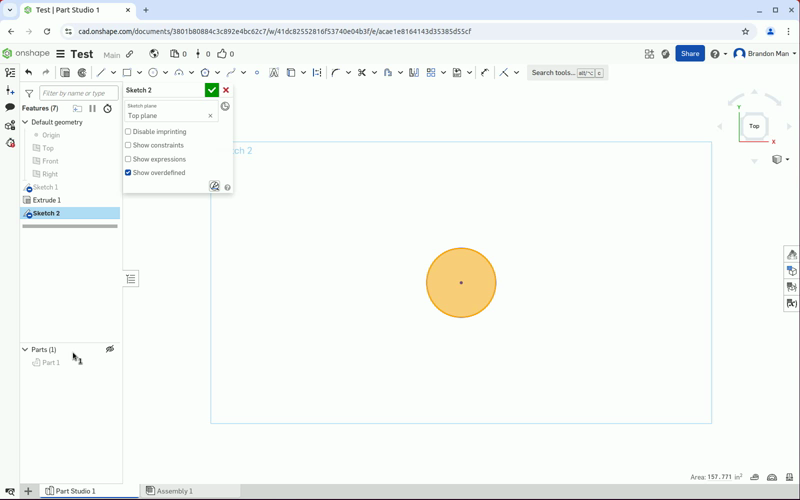
key(shift+y)
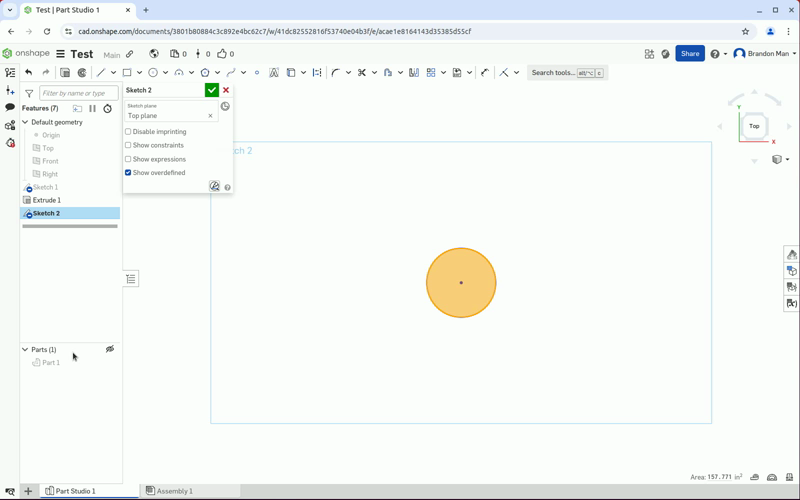
key(shift+e)
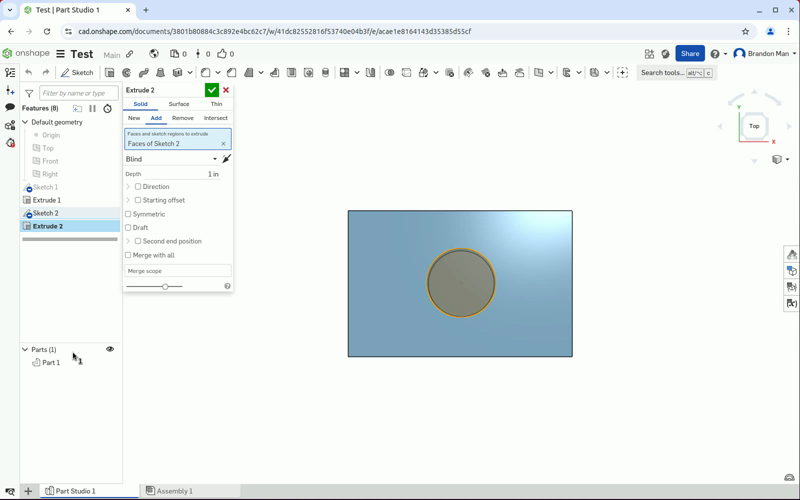
mouse_move(143, 106)
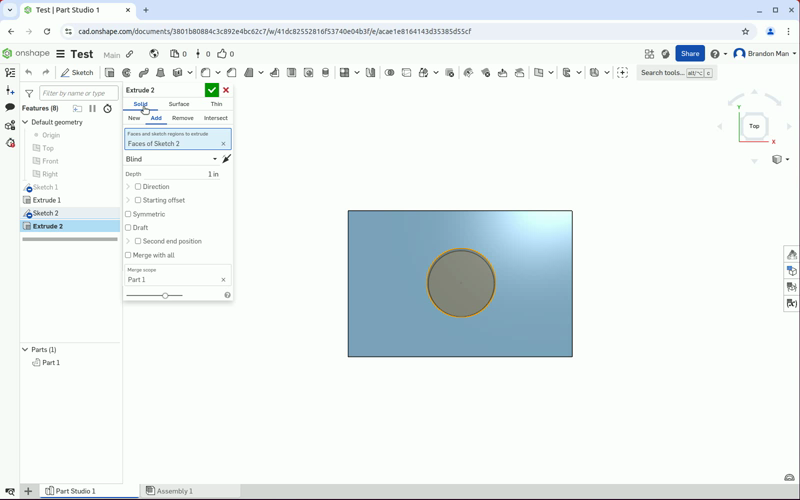
click(143, 106)
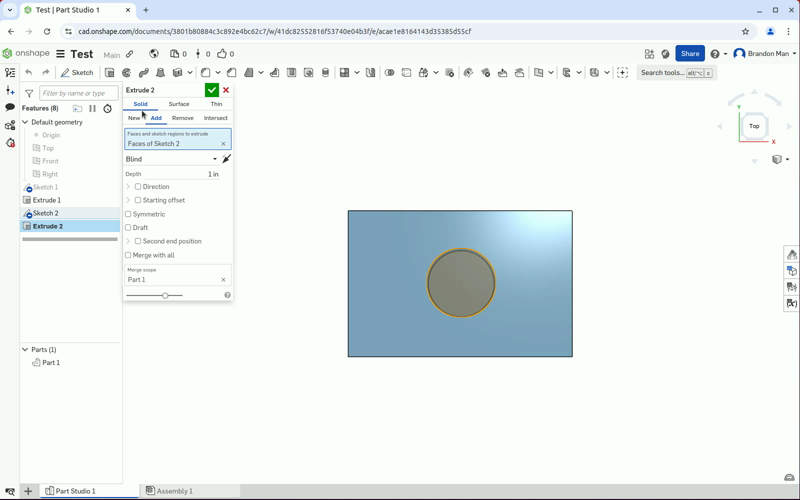
mouse_move(137, 120)
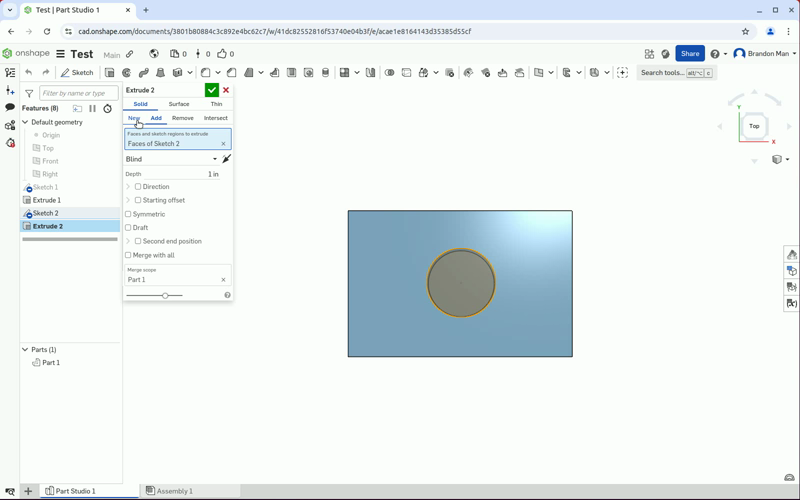
click(137, 120)
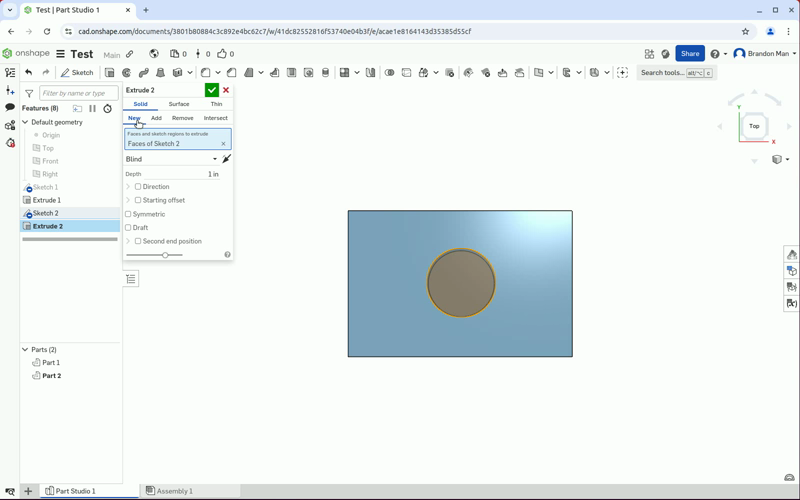
key(tab, 4)
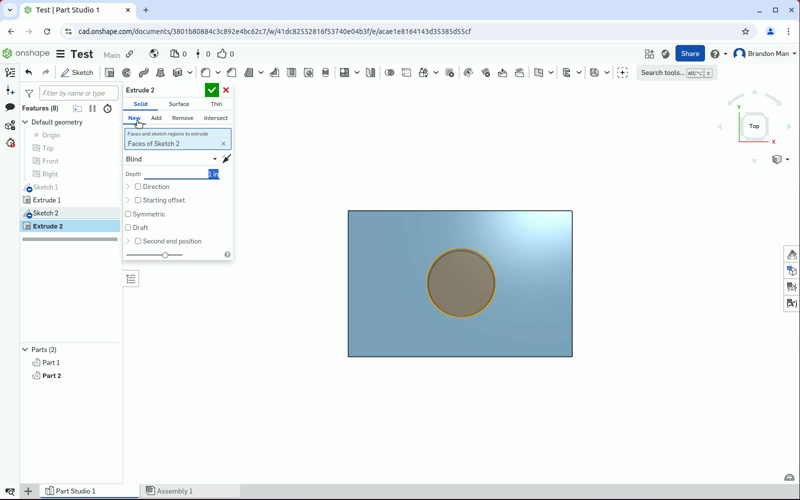
text(21.664)
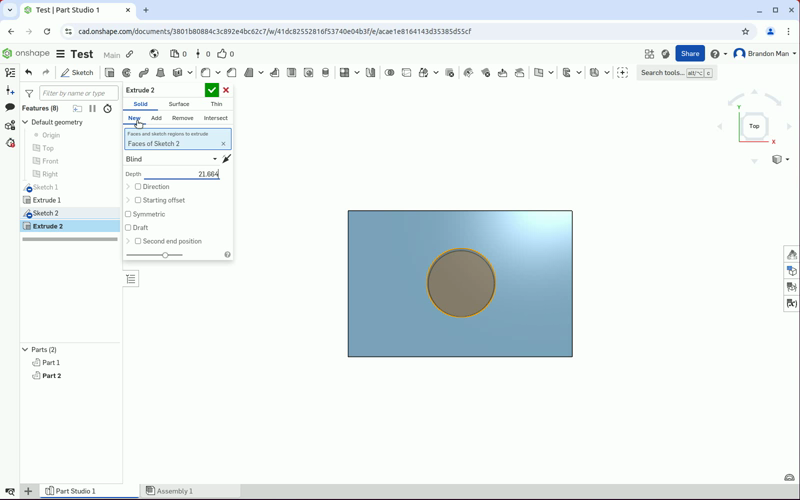
key(enter)
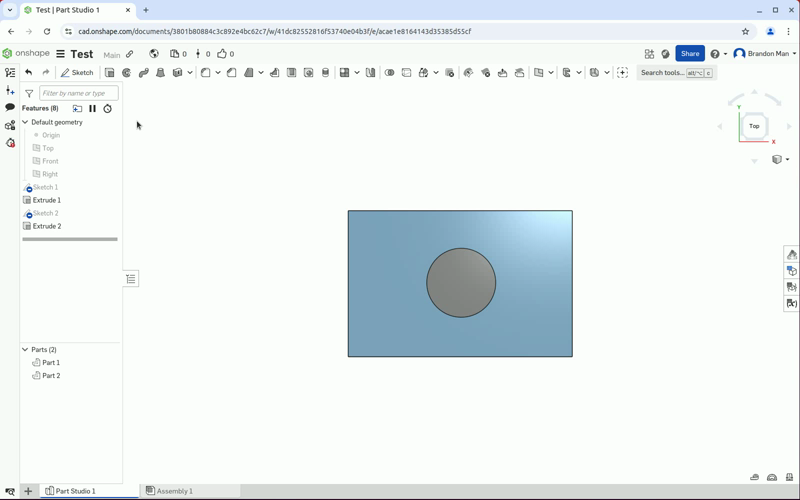
key(shift+h)
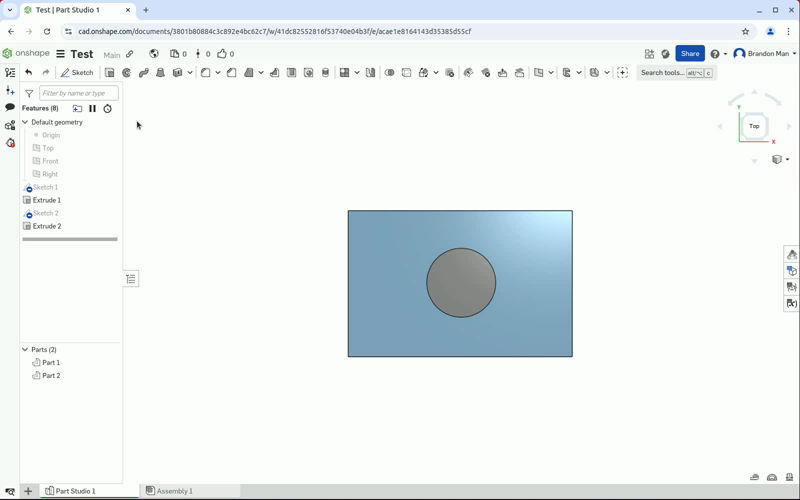
key(shift+h)
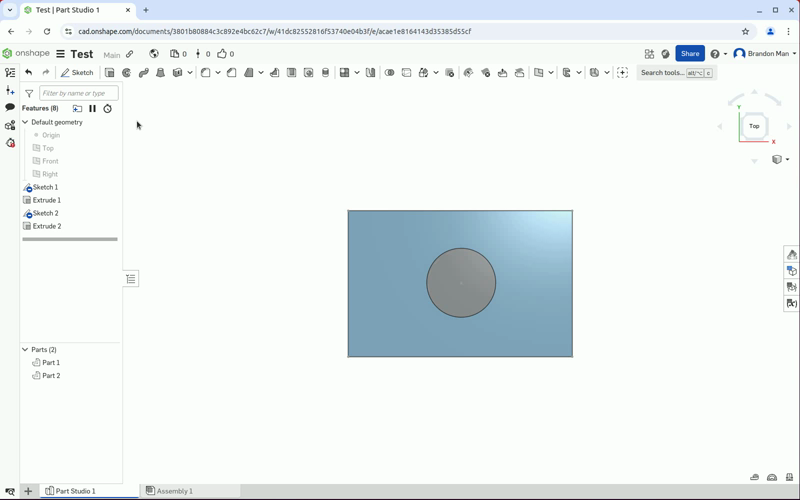
key(shift+7)
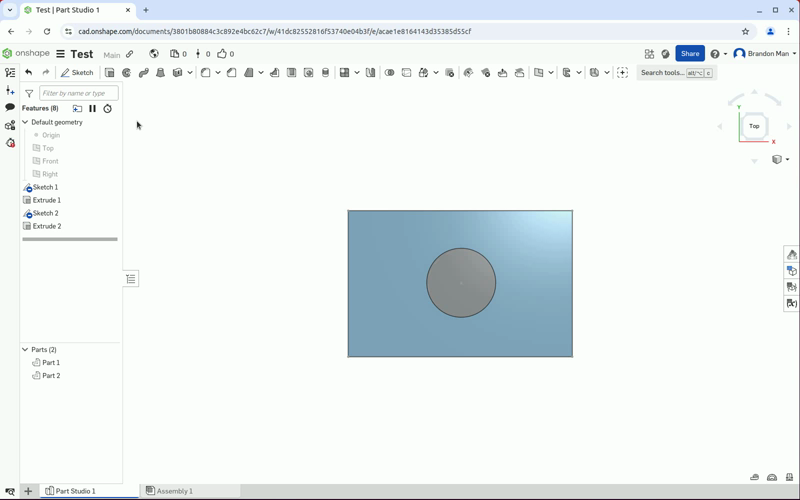
key(up, 3)
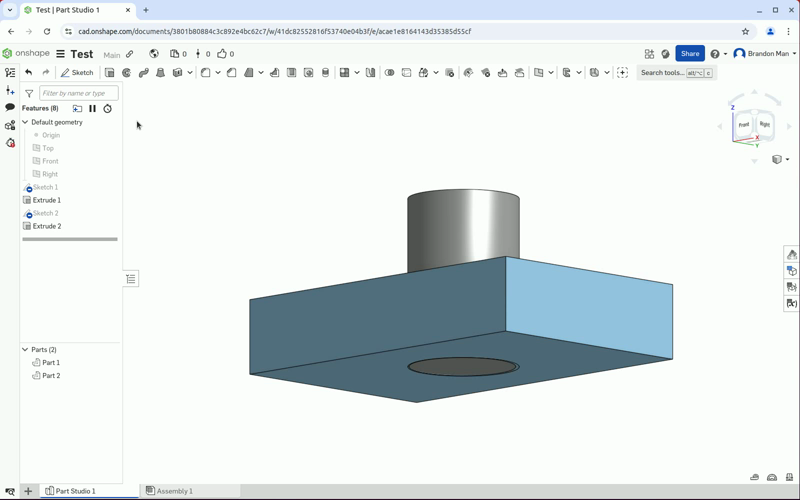
key(left, 3)
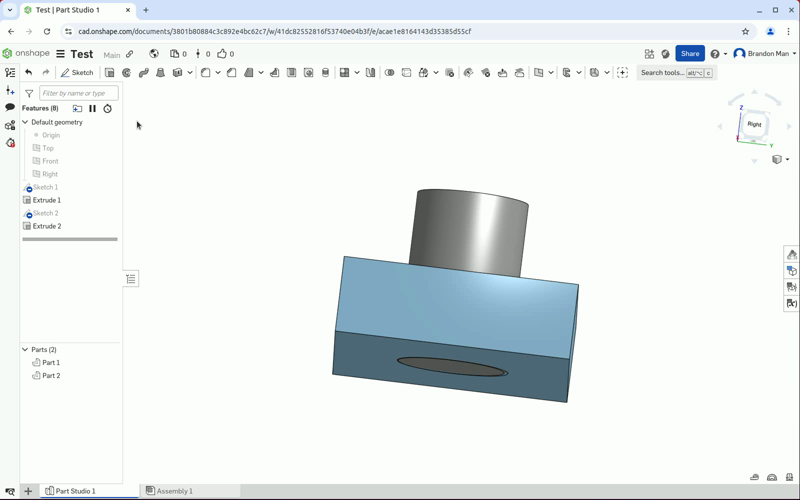
key(right, 3)
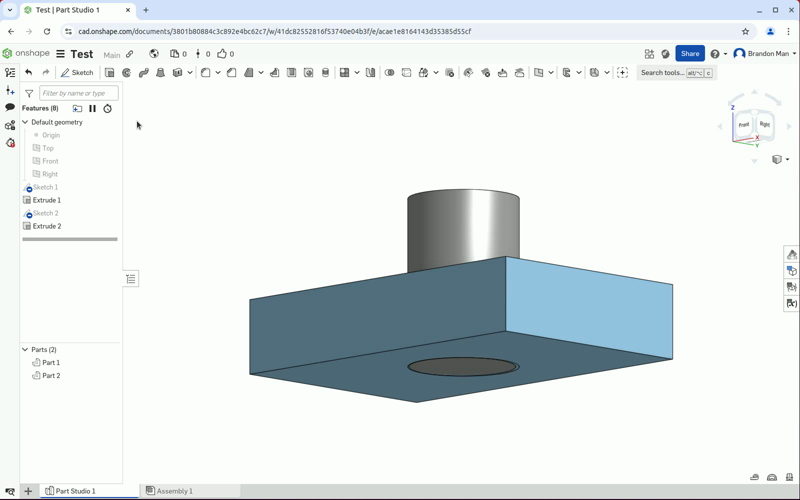
key(down, 3)
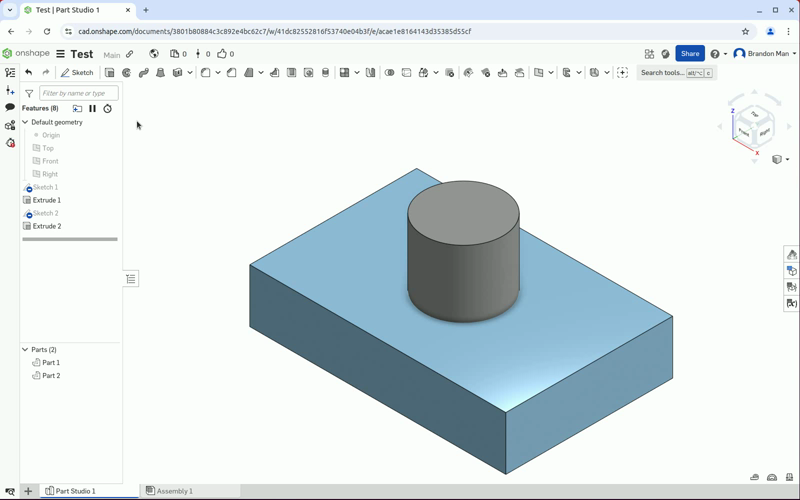
mouse_move(73, 189)
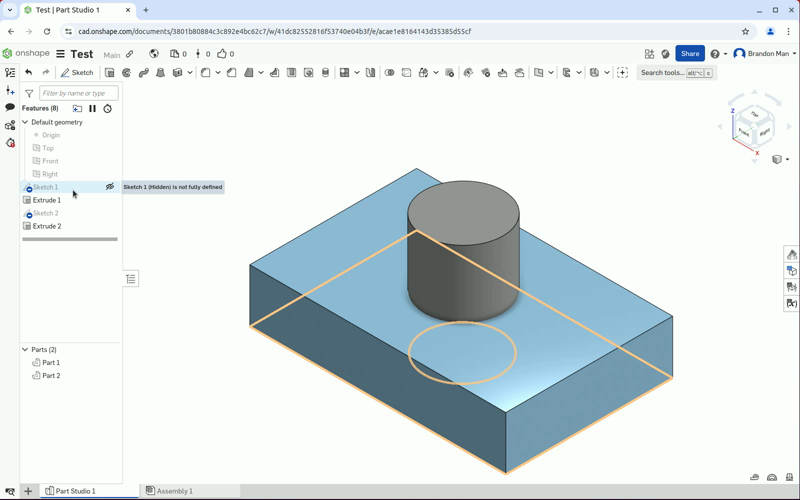
click(73, 189)